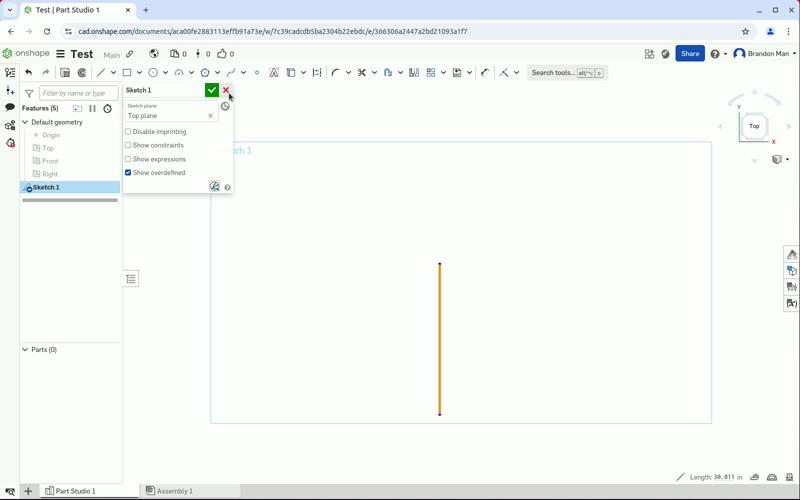
key(shift+h)
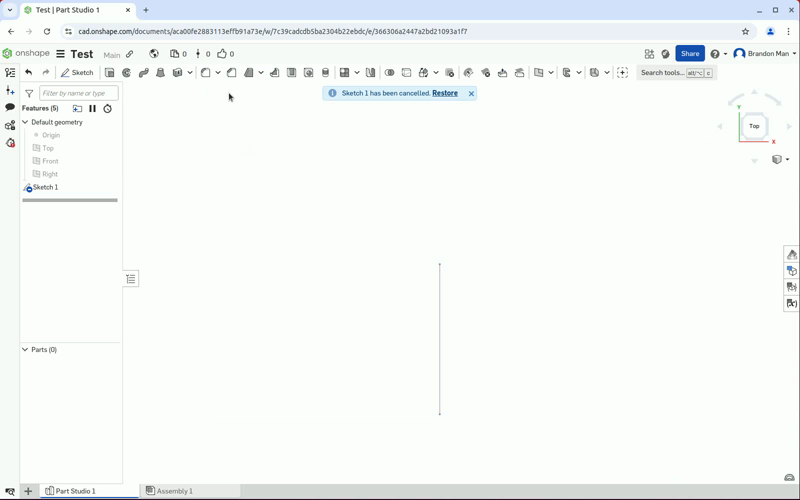
key(shift+s)
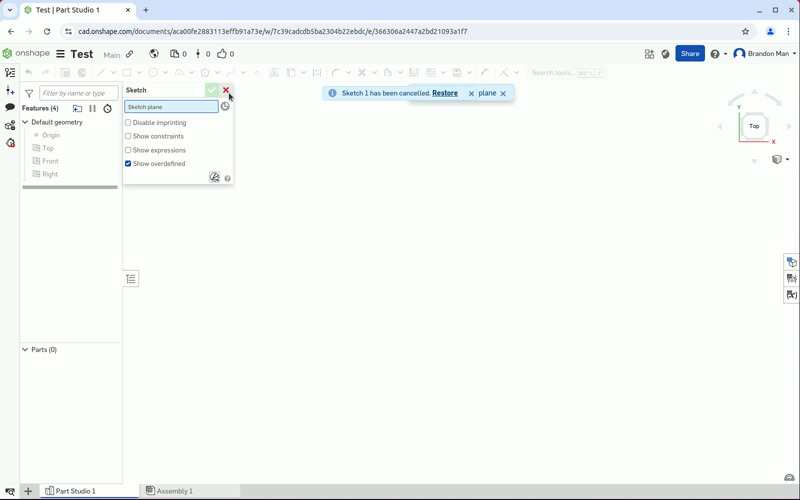
mouse_move(73, 150)
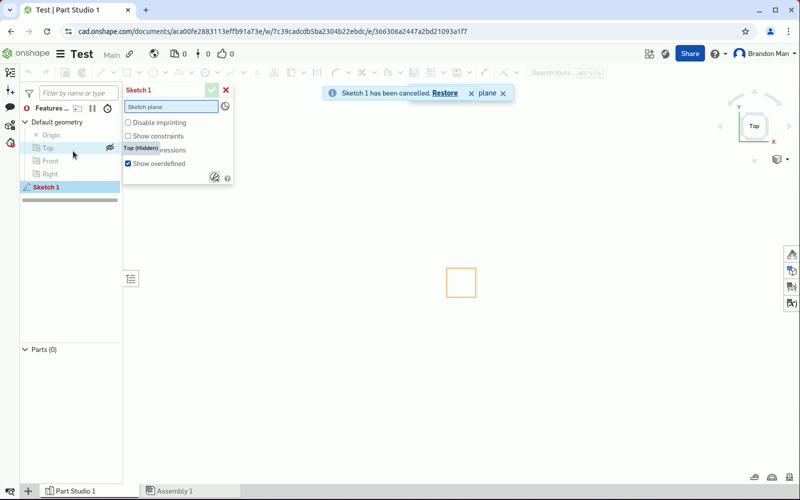
click(73, 150)
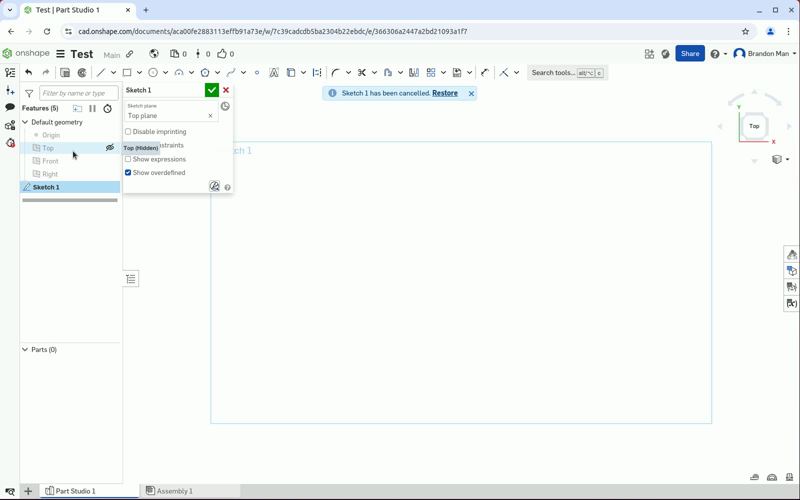
mouse_move(73, 352)
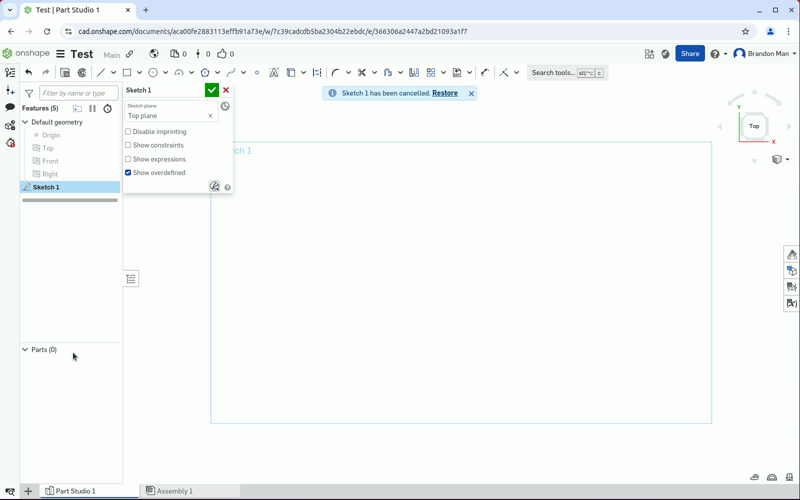
key(y)
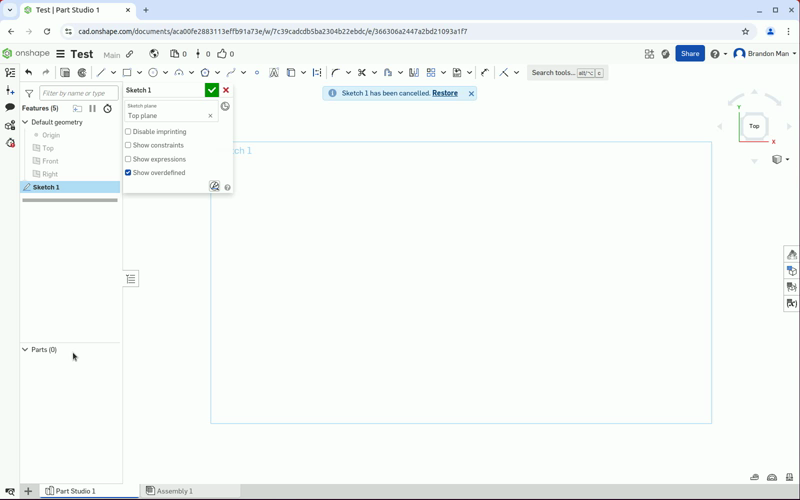
key(l)
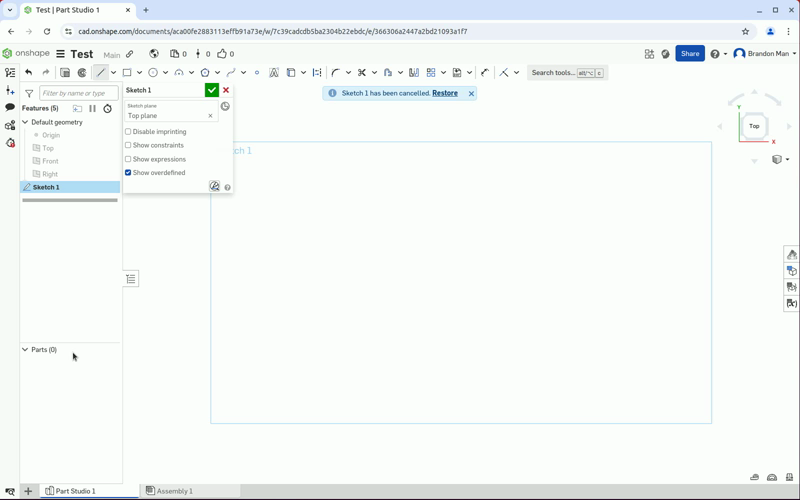
key_down(shift)
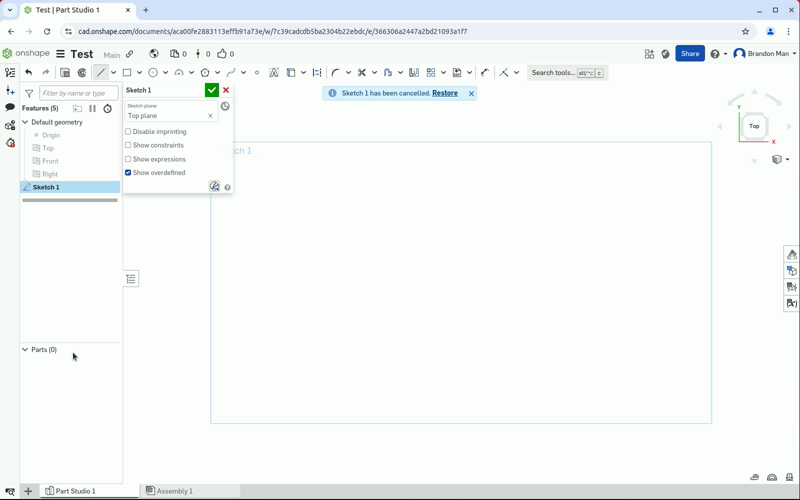
mouse_move(417, 282)
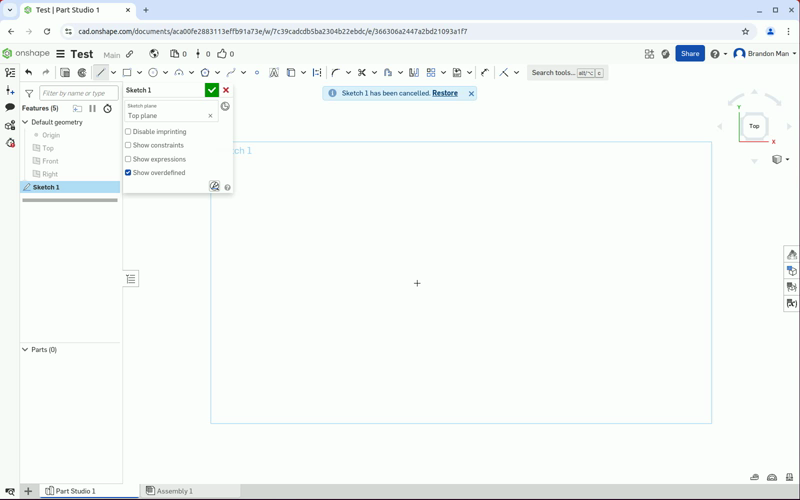
click(417, 282)
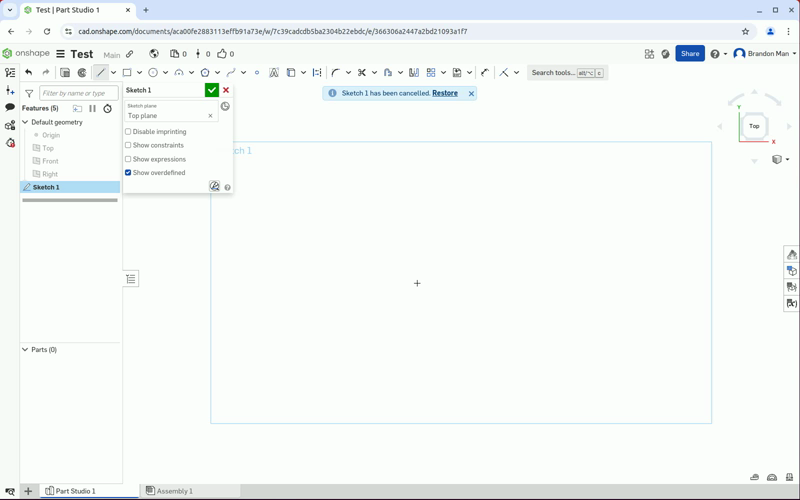
key_up(shift)
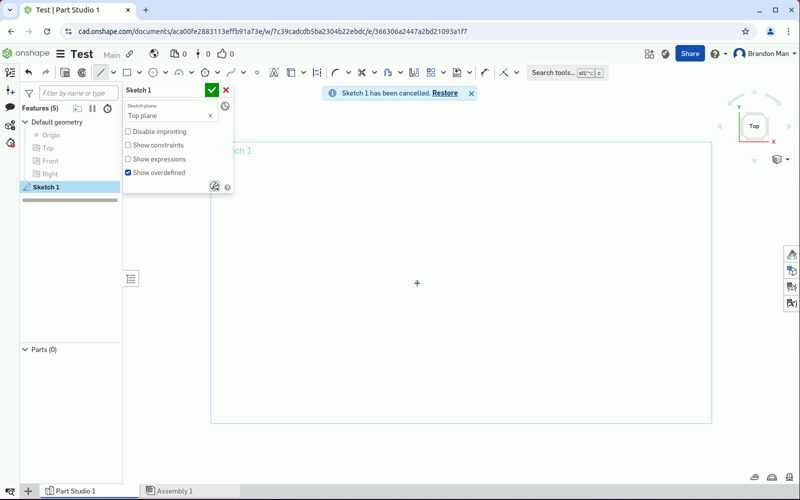
key_down(shift)
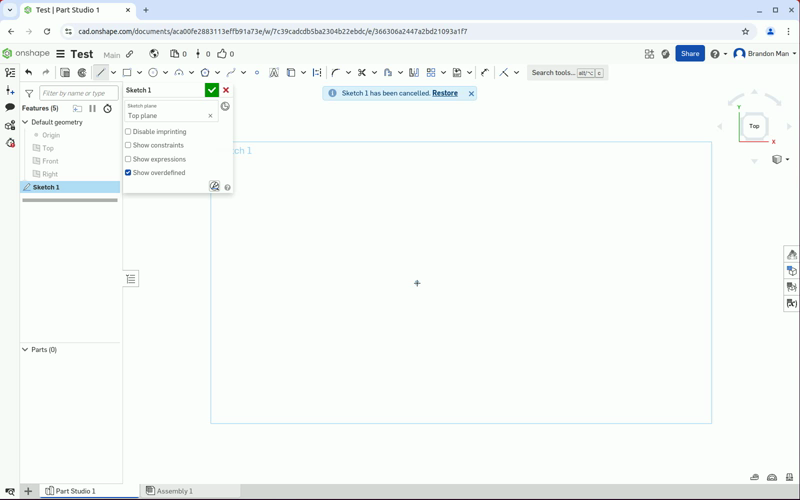
mouse_move(447, 282)
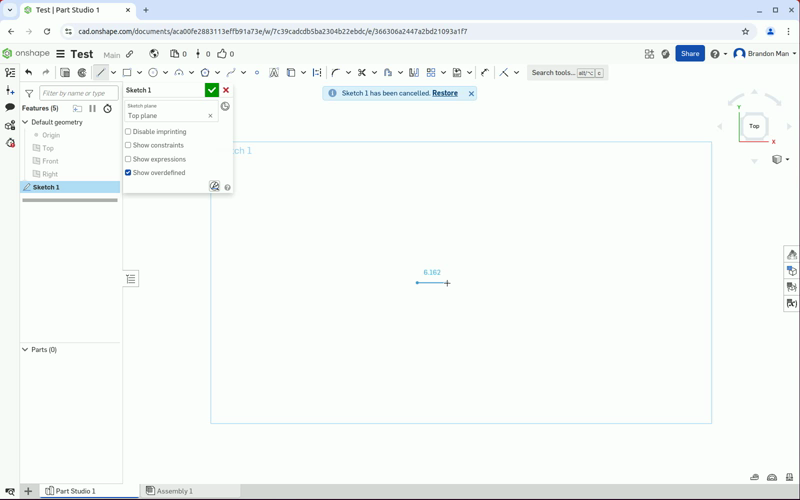
mouse_move(439, 319)
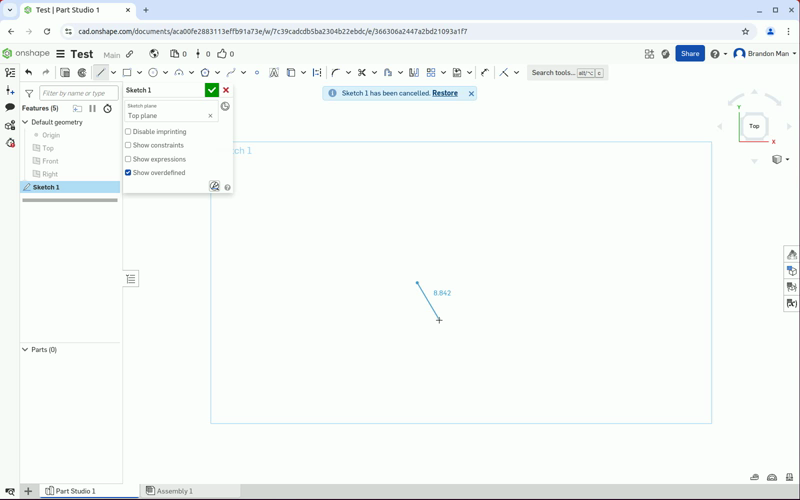
click(439, 319)
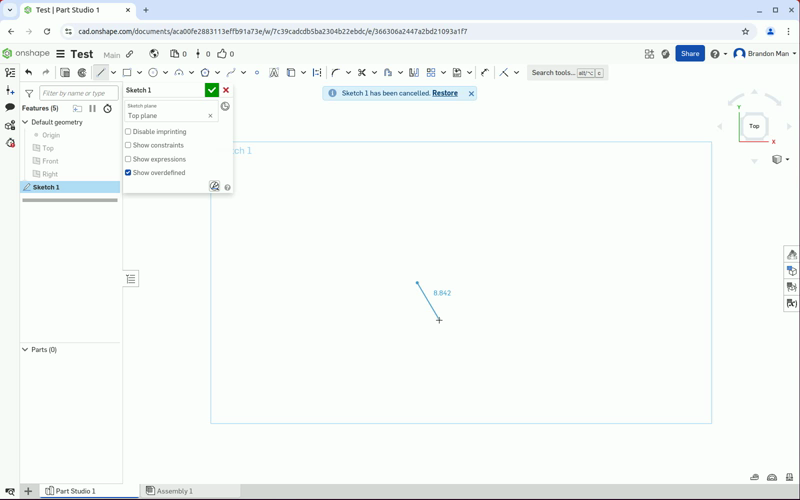
key_up(shift)
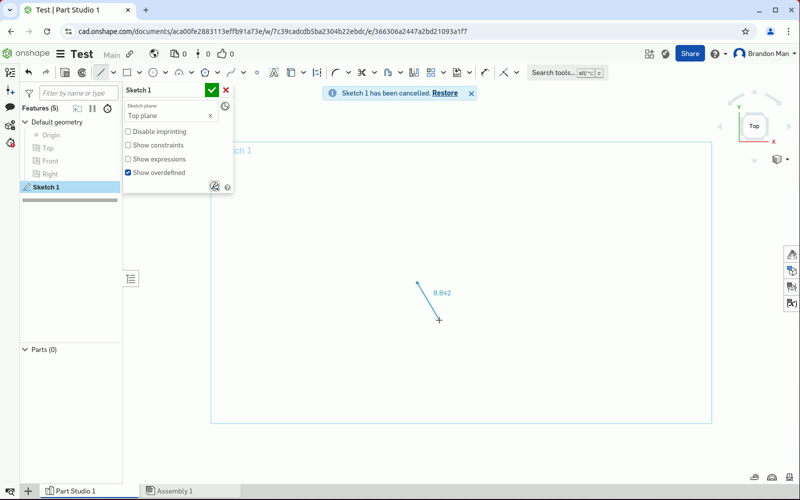
key_down(shift)
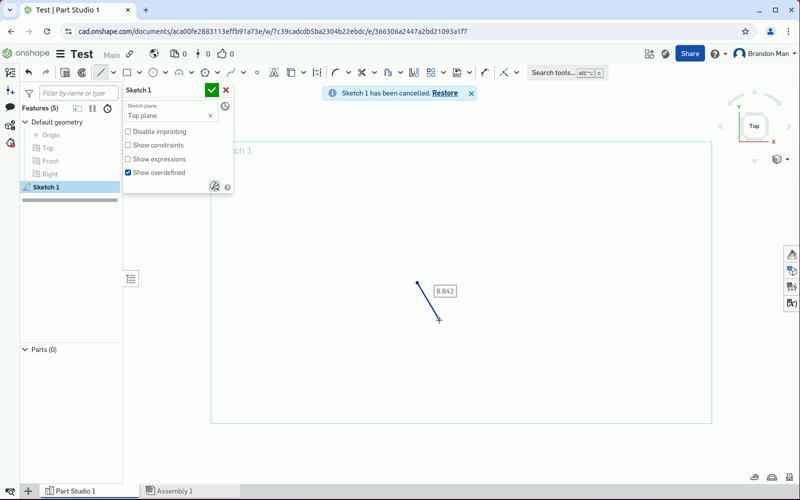
mouse_move(469, 319)
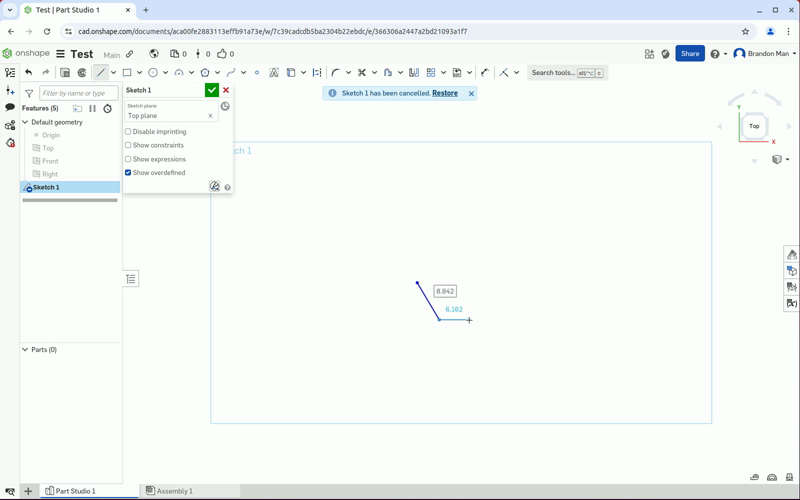
mouse_move(481, 319)
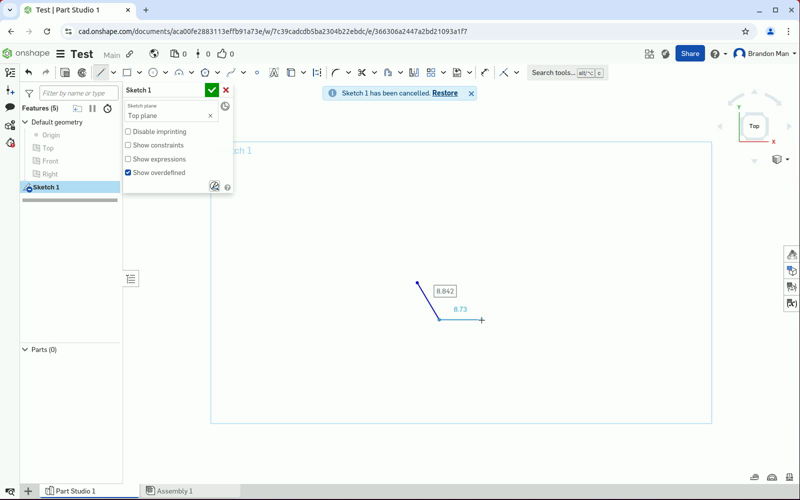
click(481, 319)
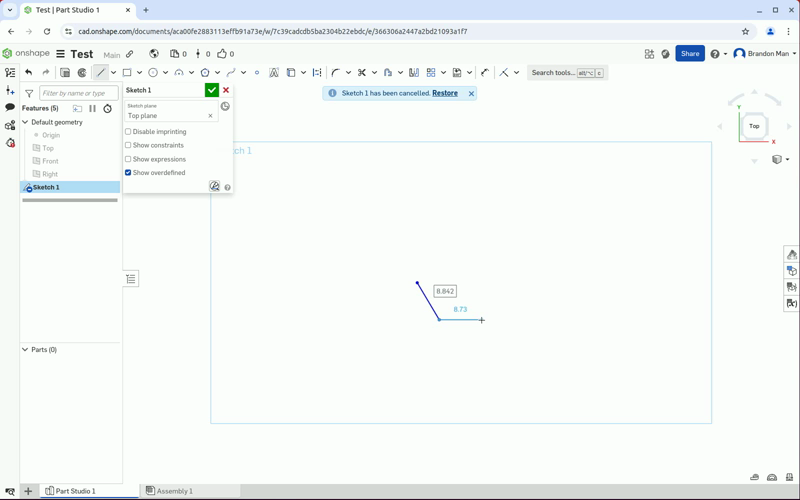
key_up(shift)
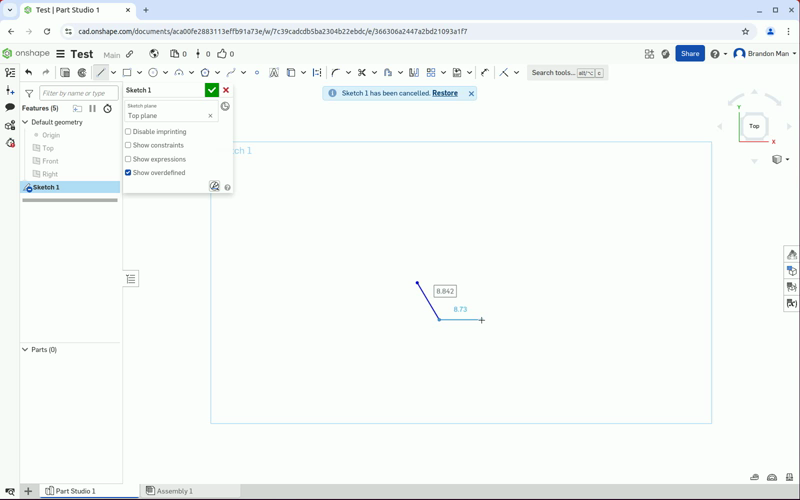
key_down(shift)
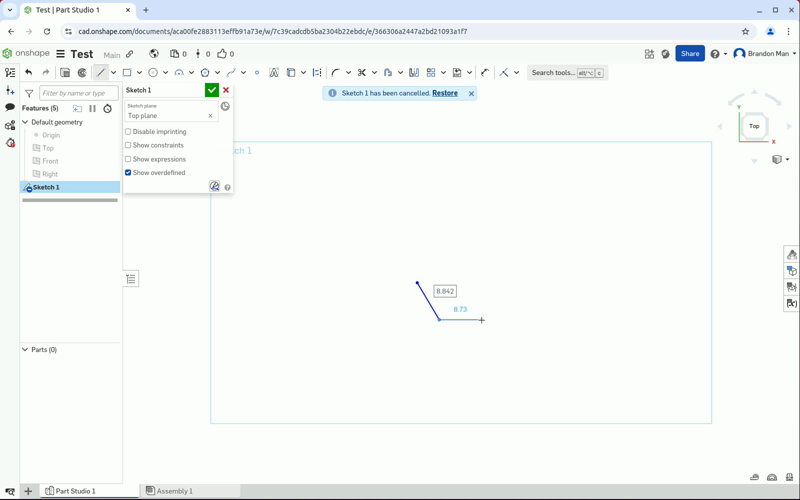
mouse_move(511, 319)
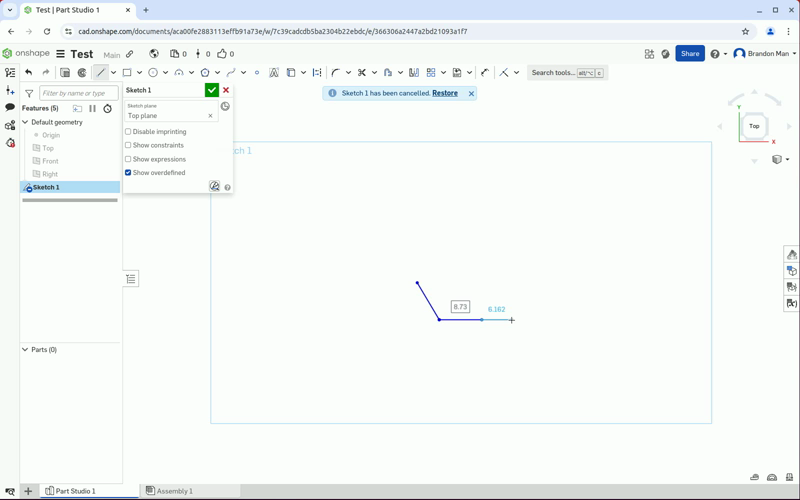
mouse_move(503, 282)
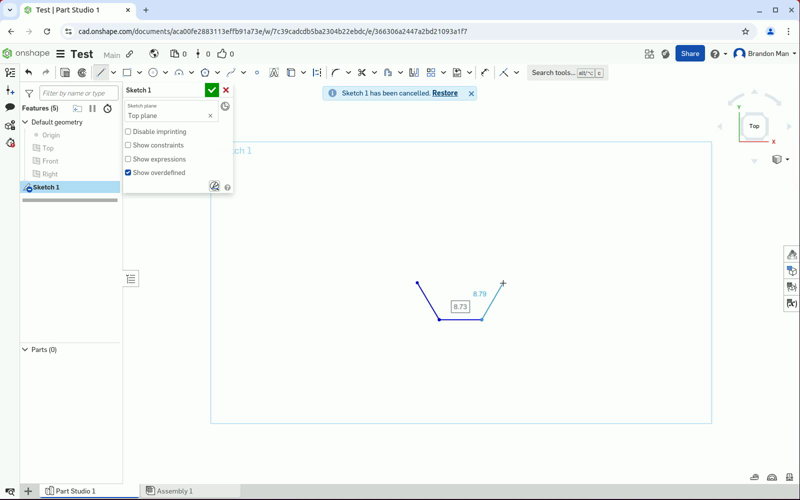
click(503, 282)
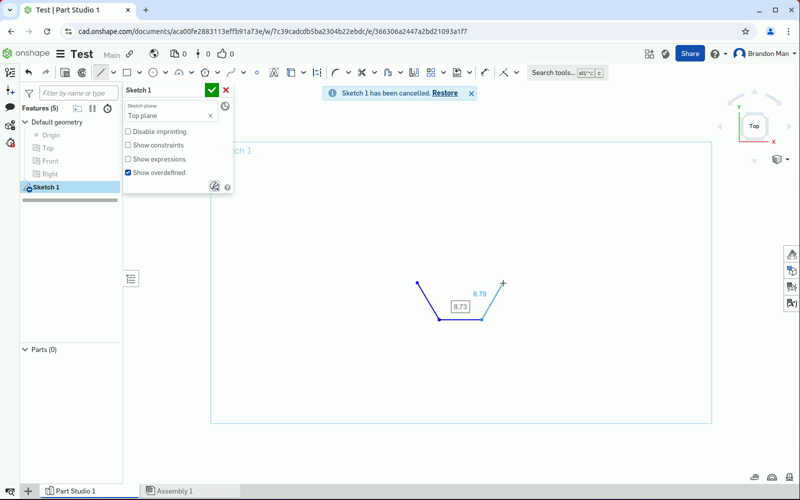
key_up(shift)
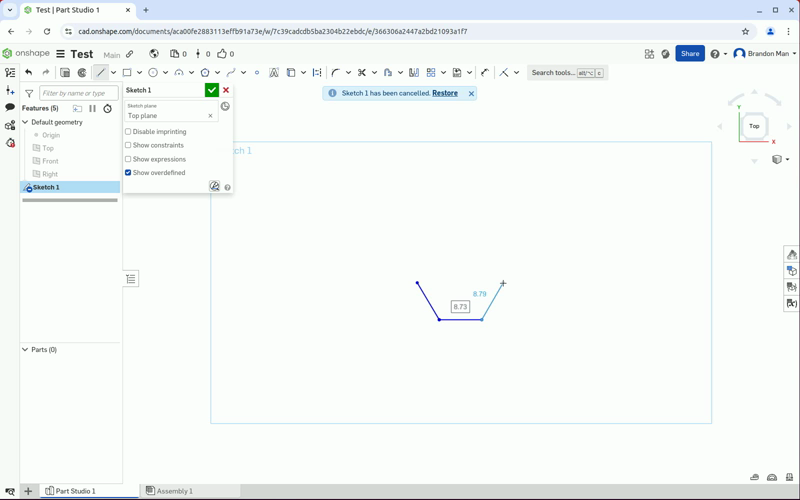
key_down(shift)
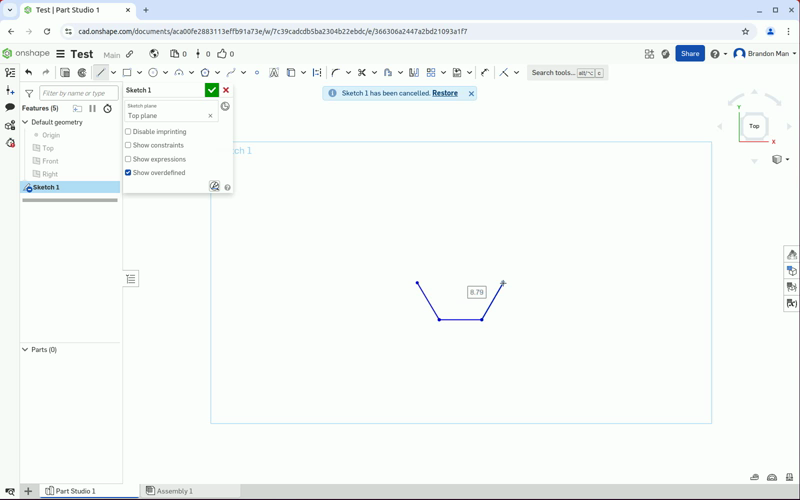
mouse_move(533, 282)
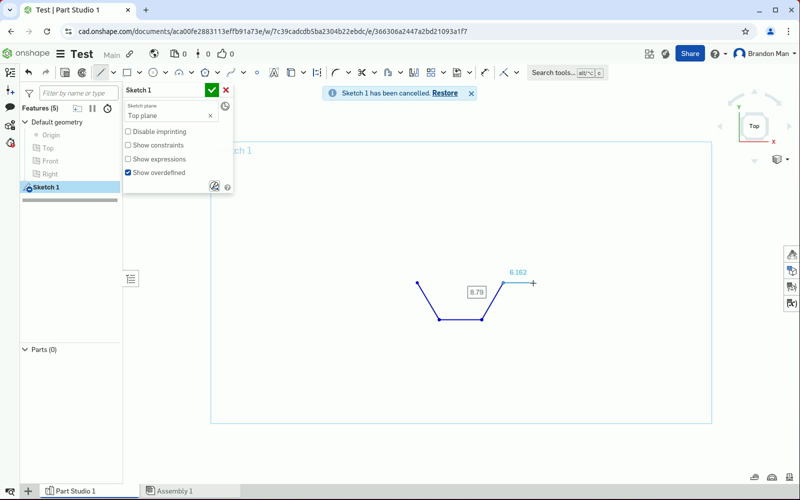
mouse_move(481, 246)
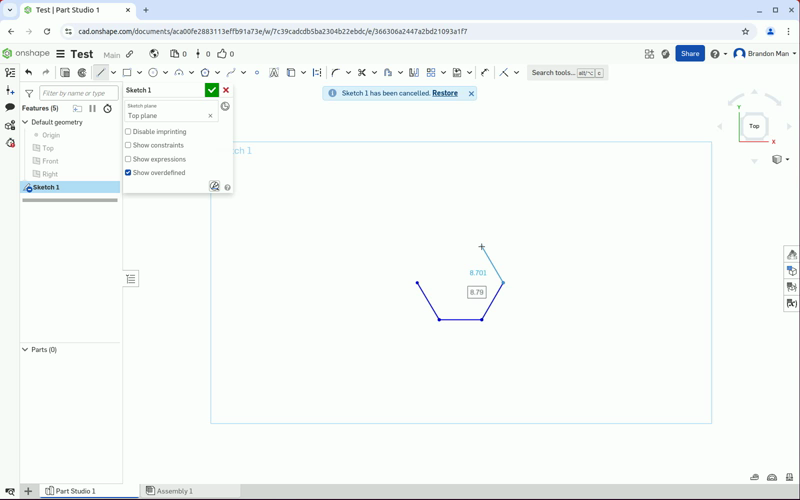
click(481, 246)
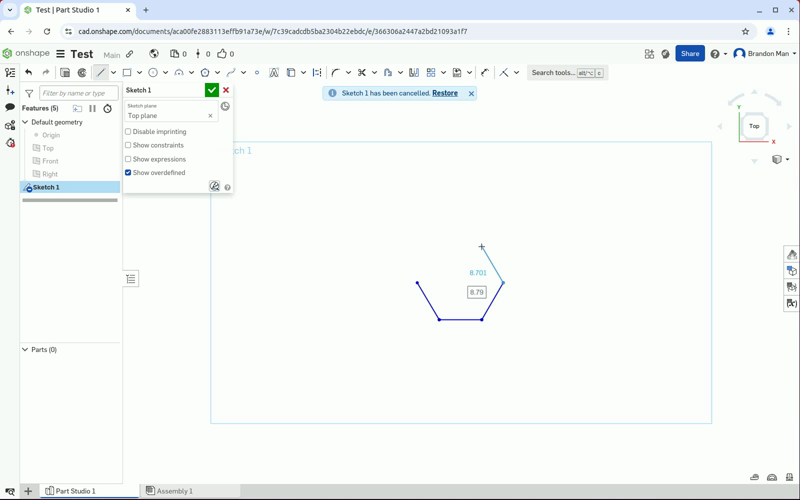
key_up(shift)
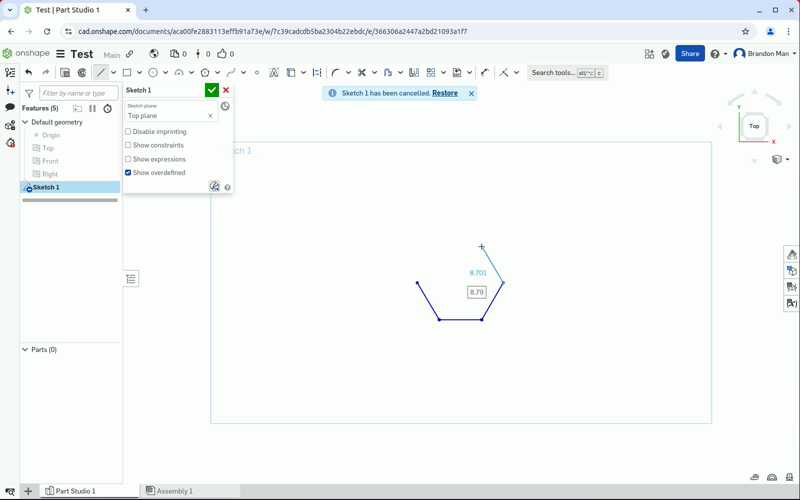
key_down(shift)
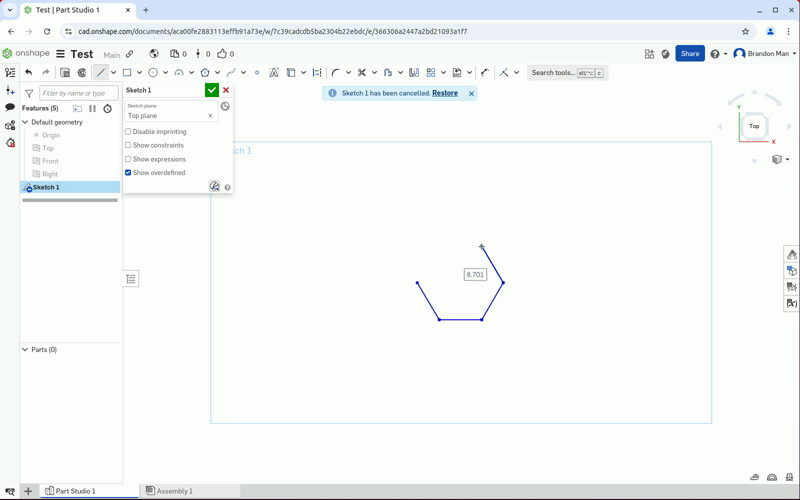
mouse_move(511, 246)
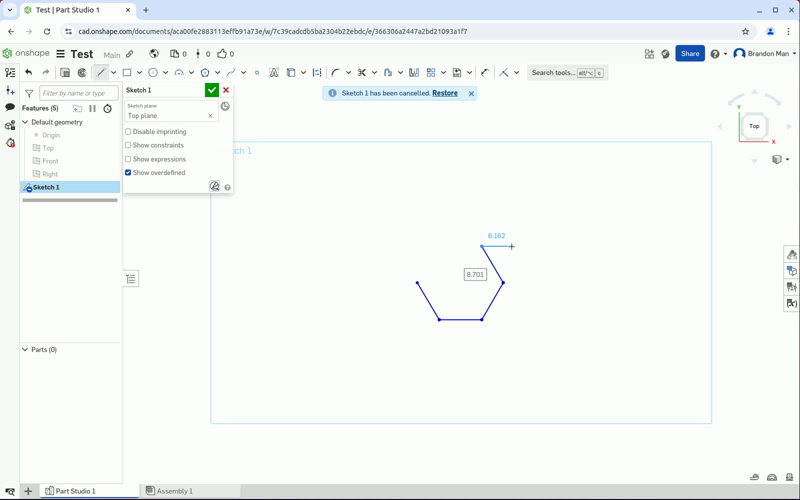
mouse_move(439, 246)
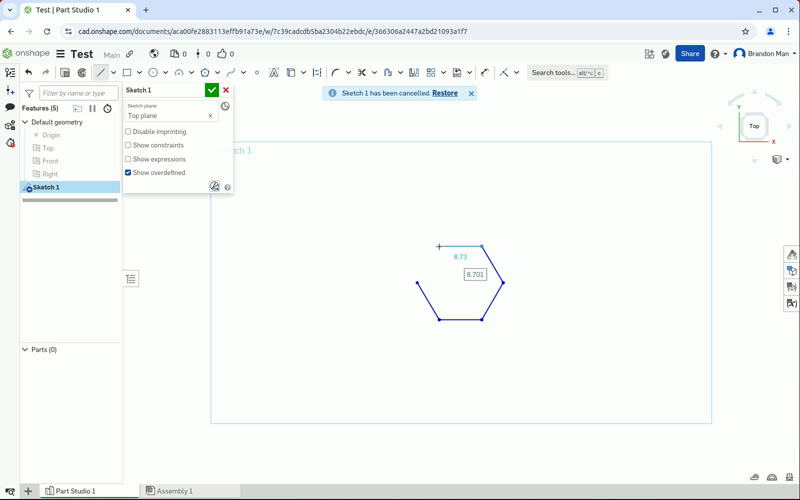
click(439, 246)
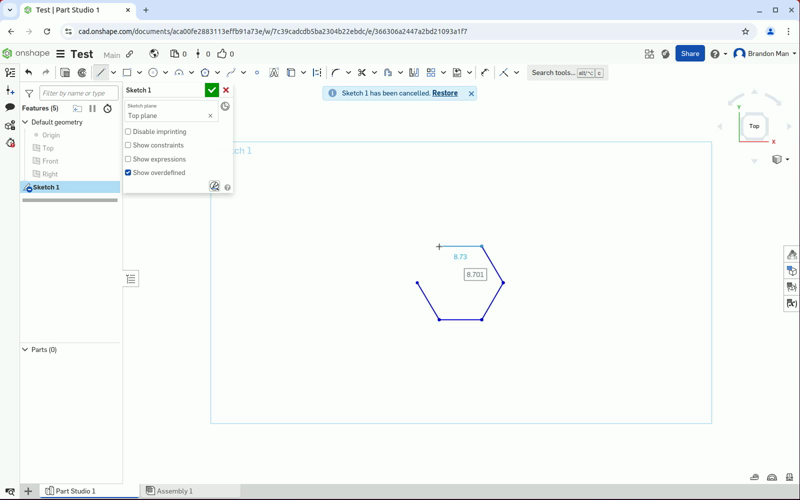
key_up(shift)
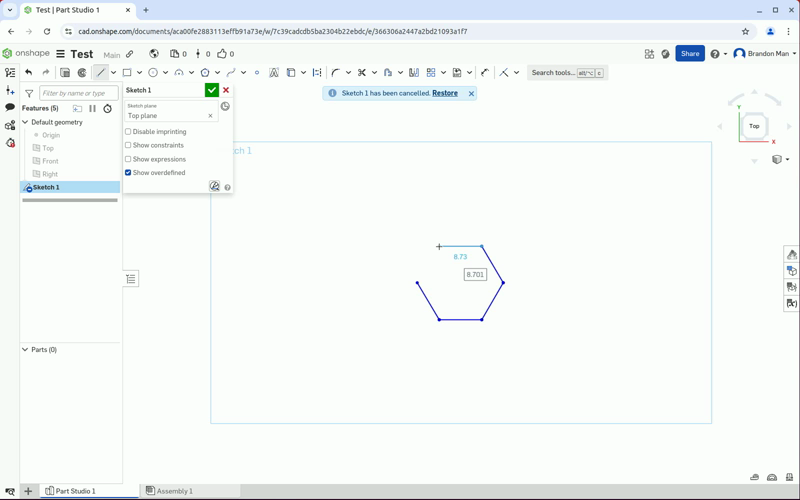
mouse_move(469, 246)
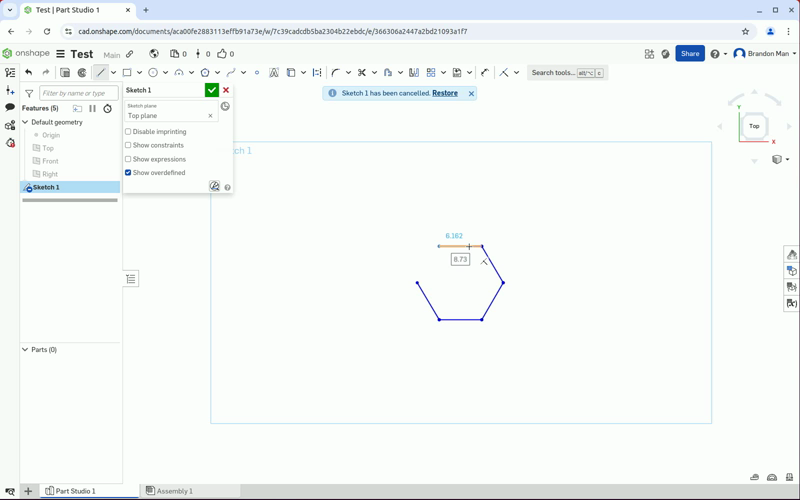
key_down(shift)
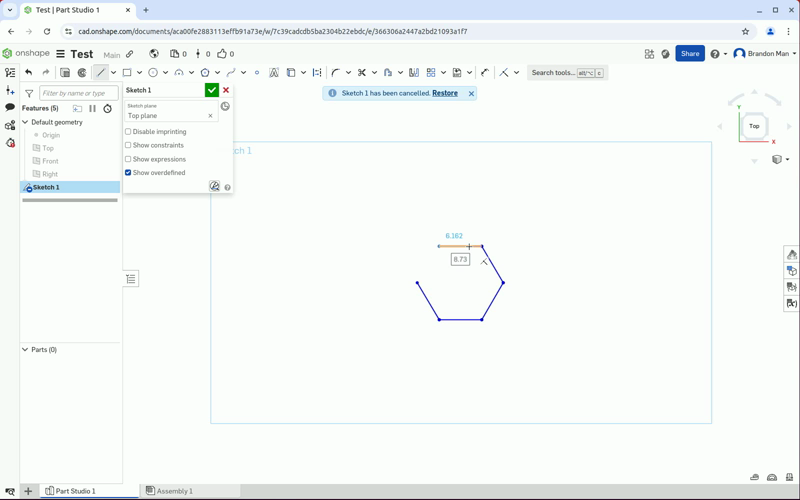
mouse_move(417, 282)
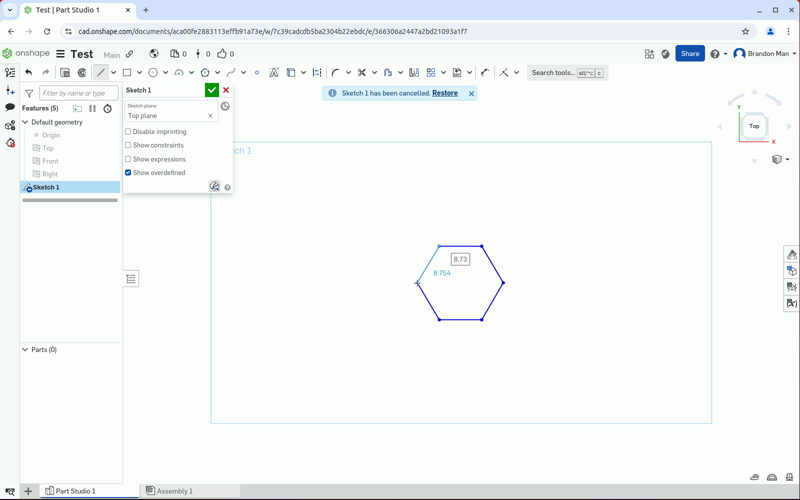
key_up(shift)
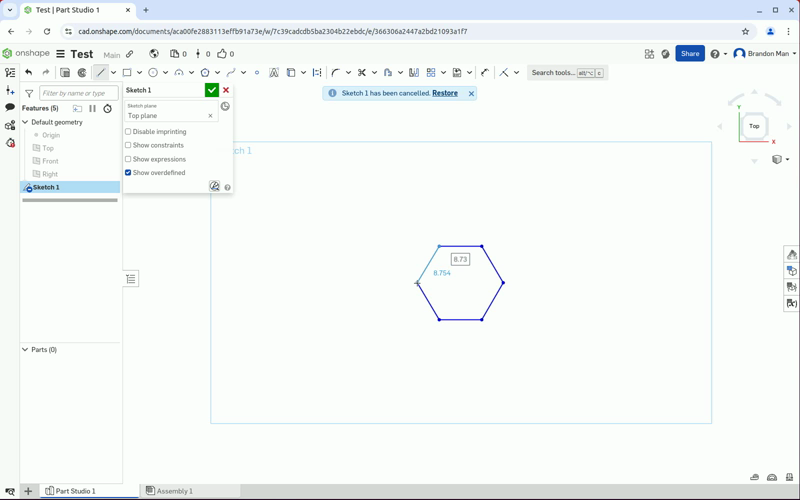
click(417, 282)
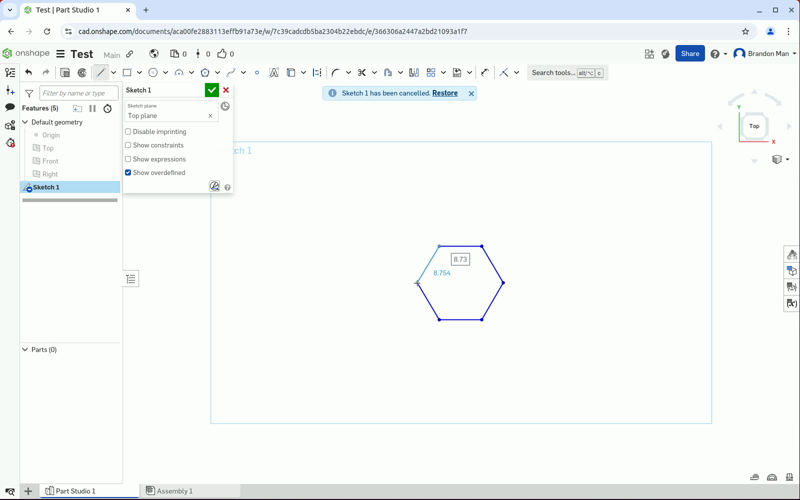
key(esc)
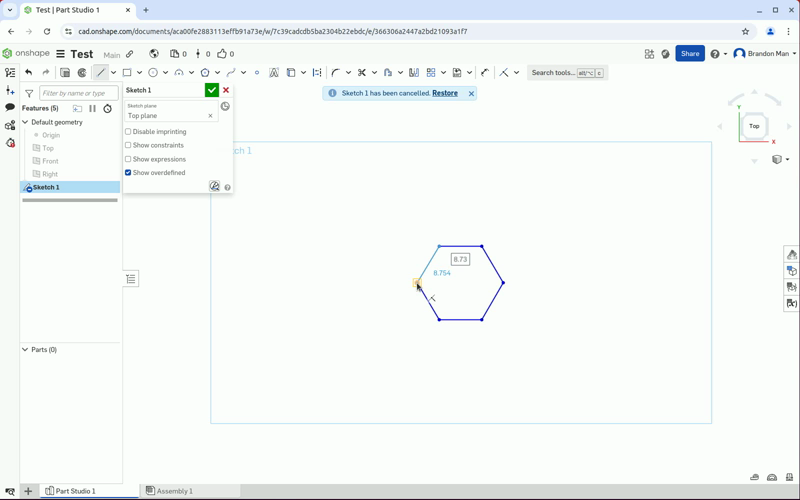
mouse_move(440, 310)
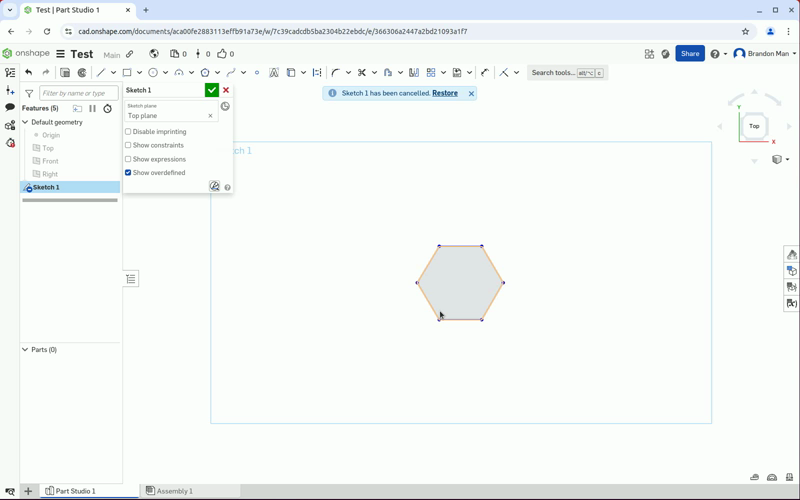
click(440, 310)
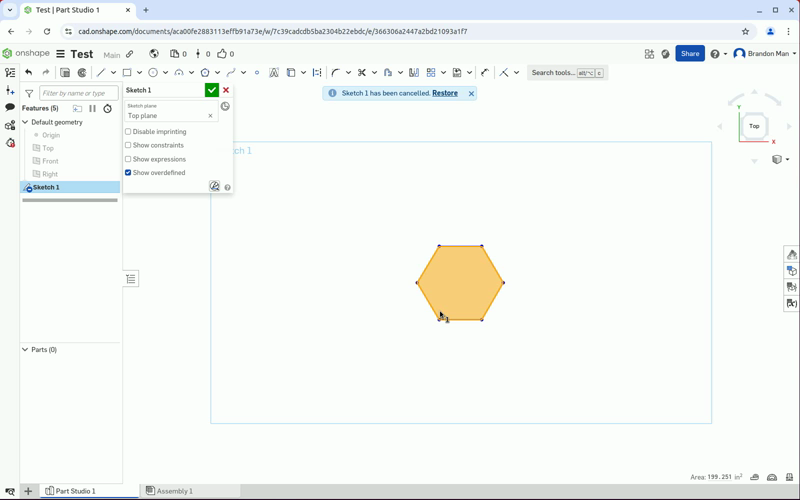
mouse_move(73, 352)
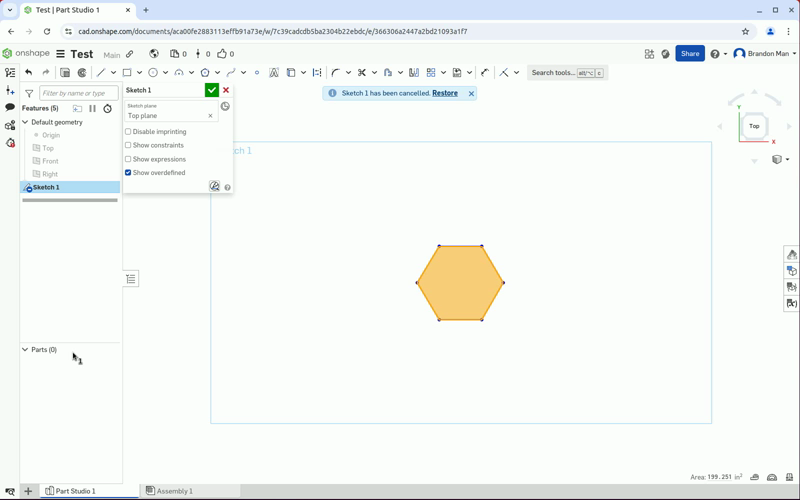
key(shift+y)
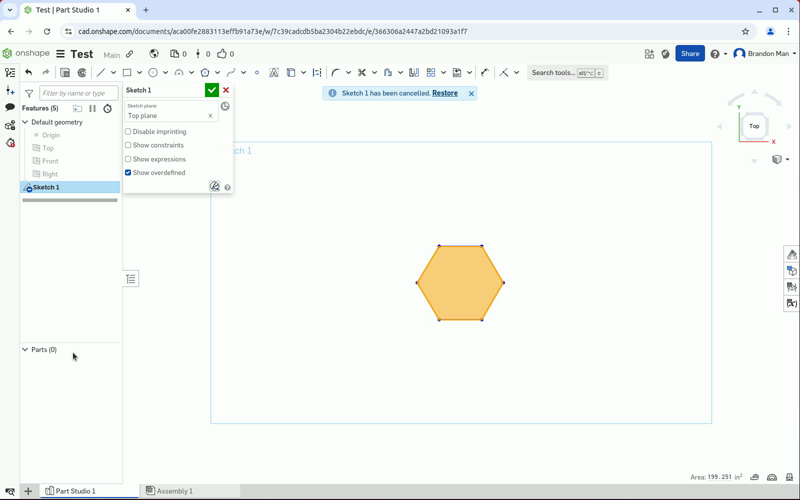
key(shift+e)
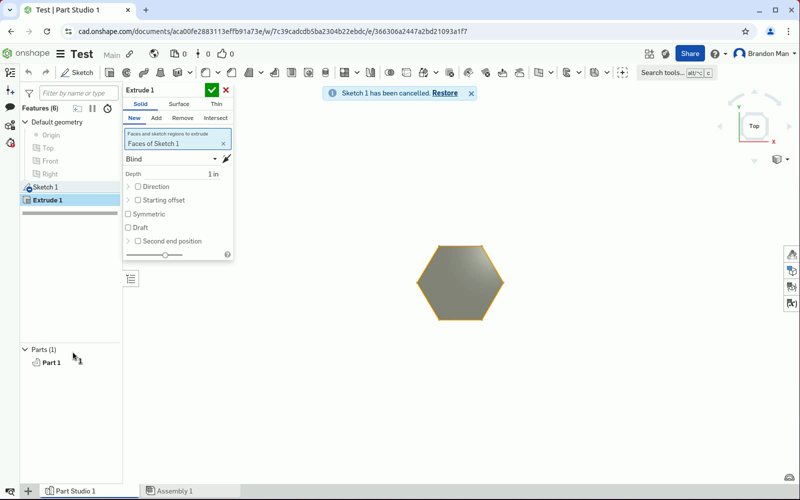
mouse_move(143, 106)
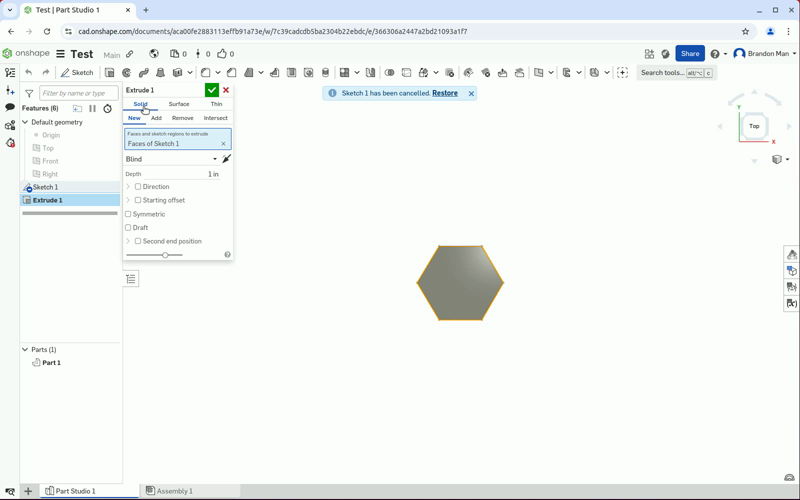
click(143, 106)
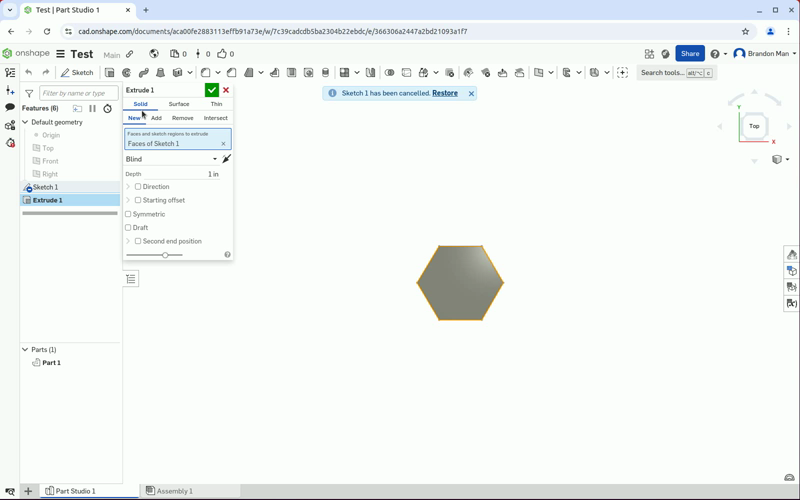
mouse_move(137, 120)
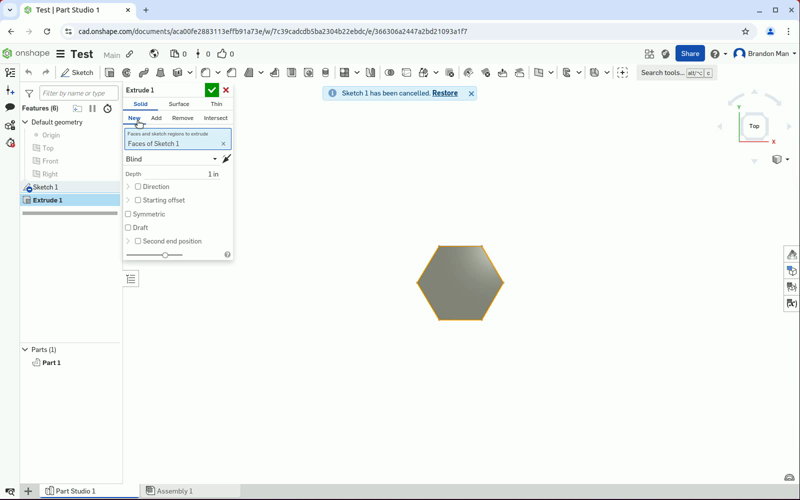
click(137, 120)
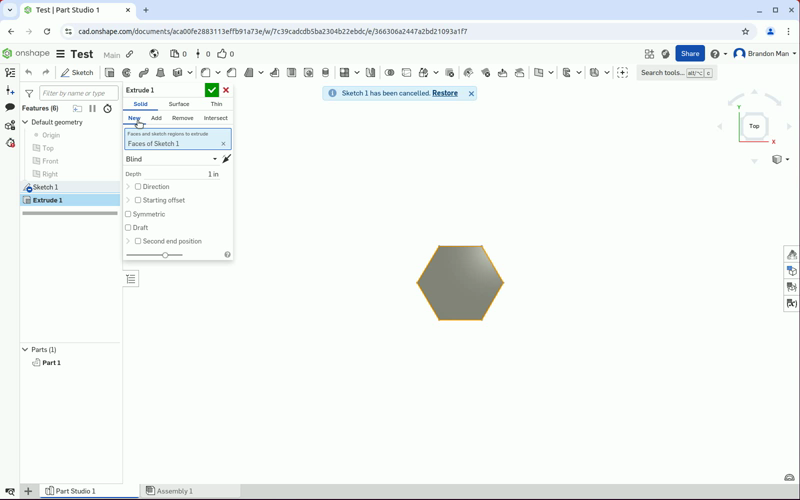
key(tab, 4)
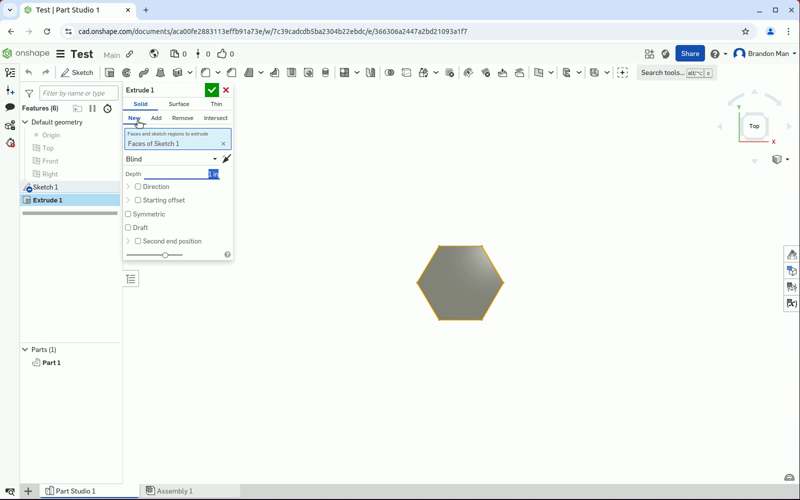
text(7.703)
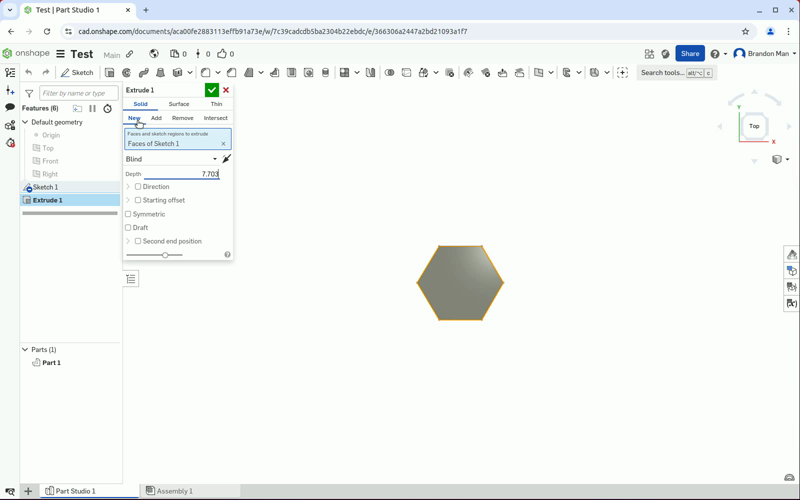
key(enter)
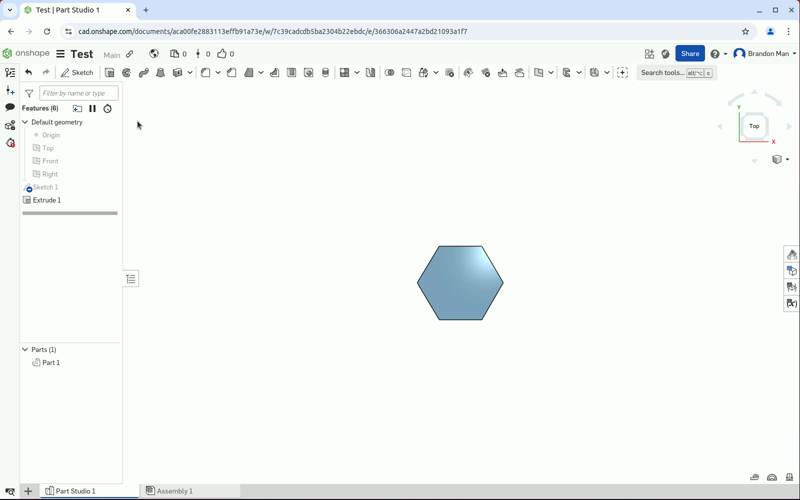
key(shift+h)
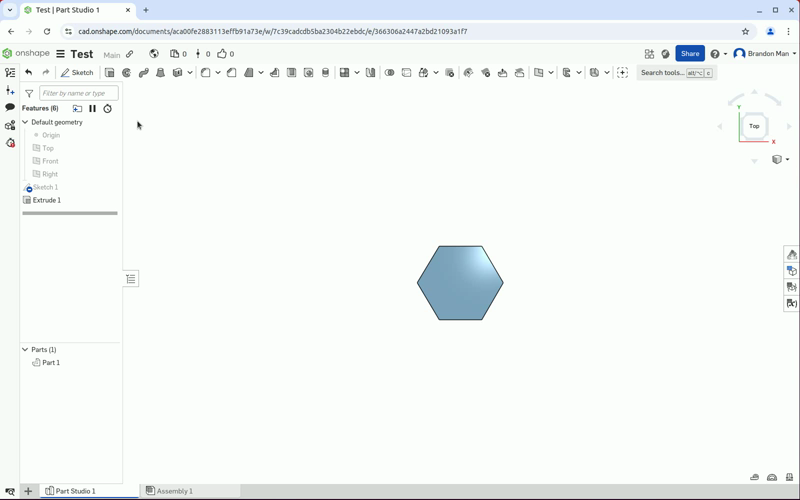
key(shift+h)
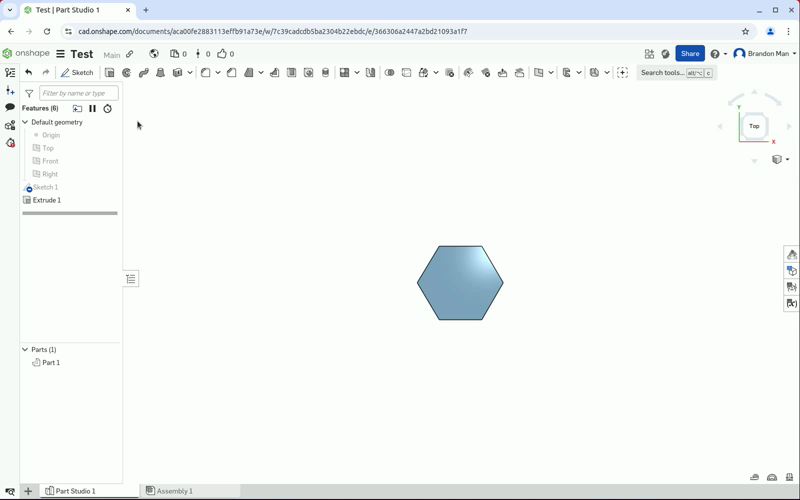
mouse_move(73, 189)
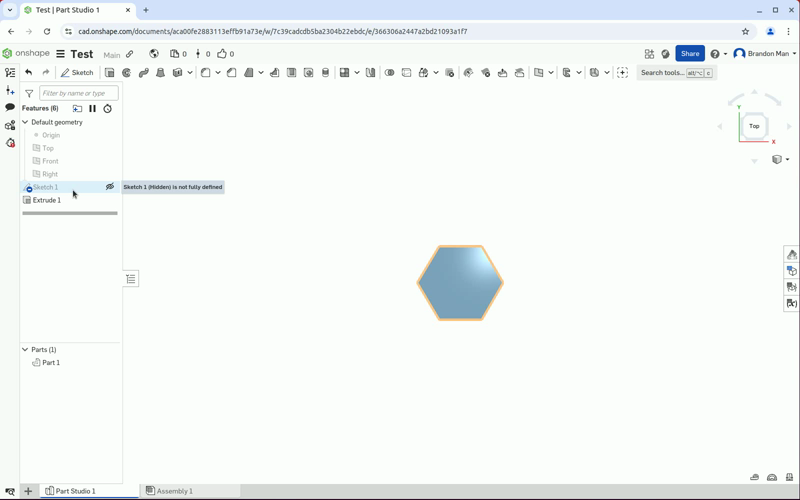
click(73, 189)
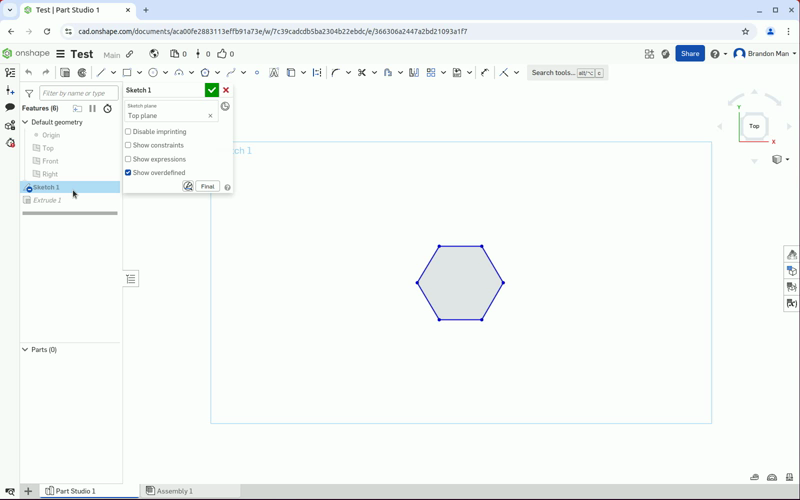
mouse_move(229, 92)
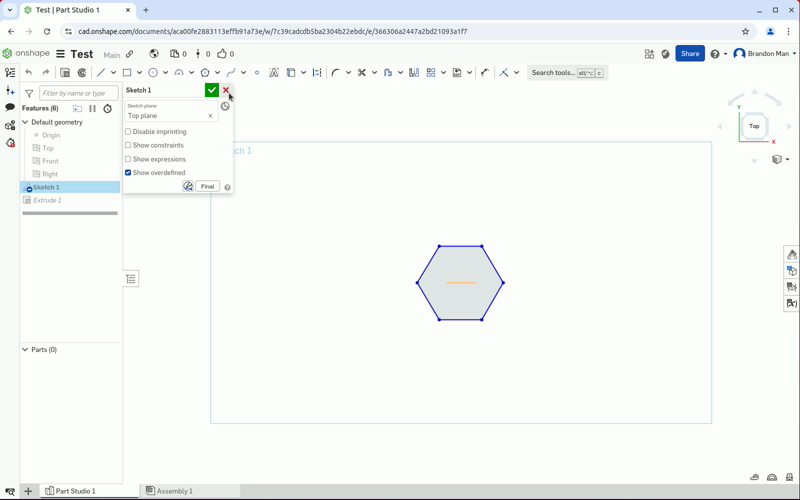
click(229, 92)
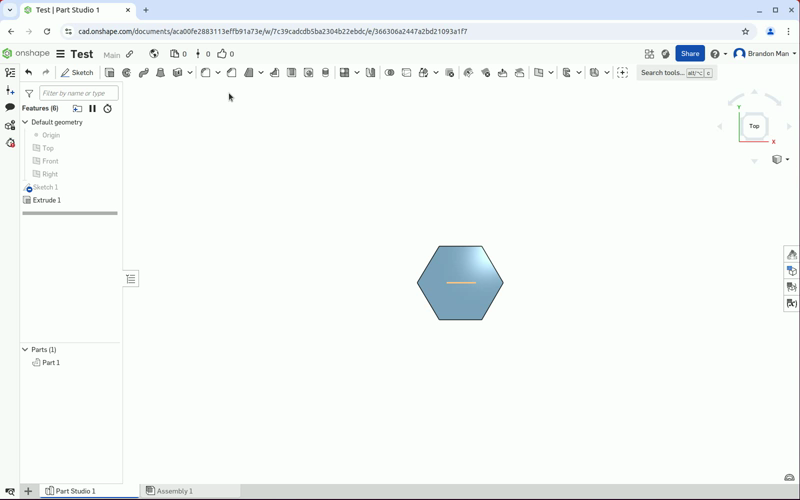
mouse_move(541, 75)
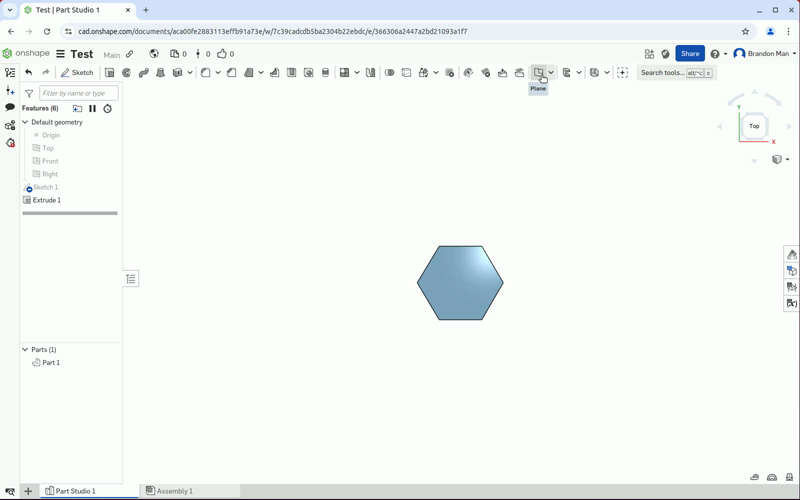
click(541, 75)
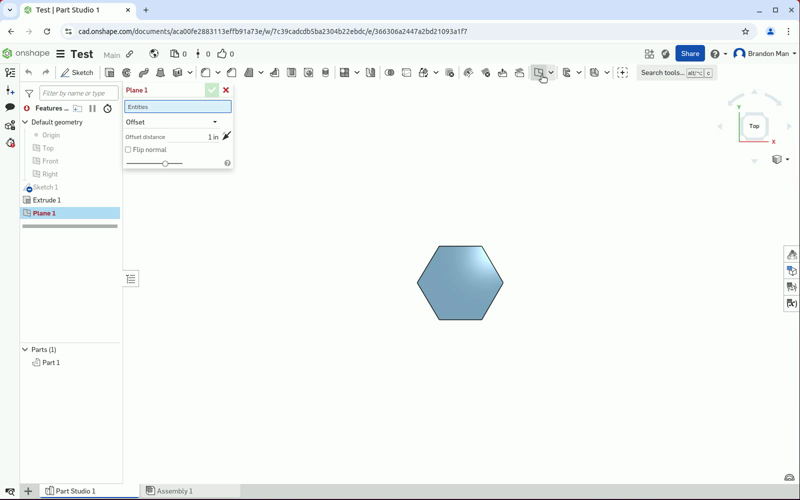
mouse_move(73, 150)
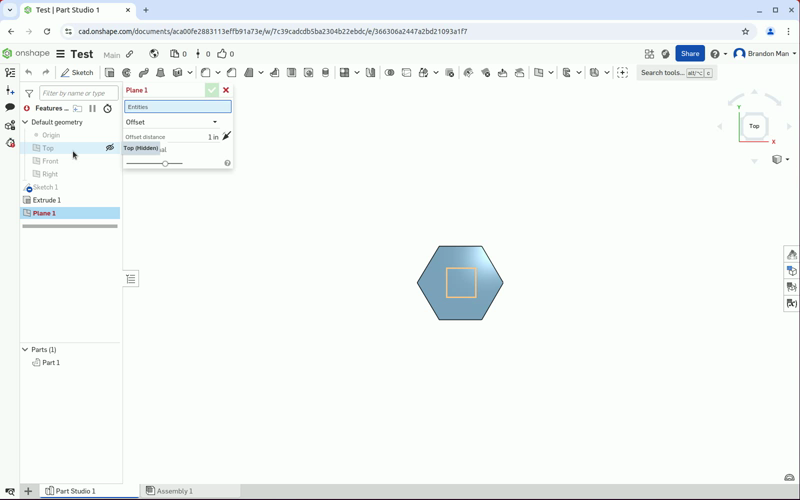
click(73, 150)
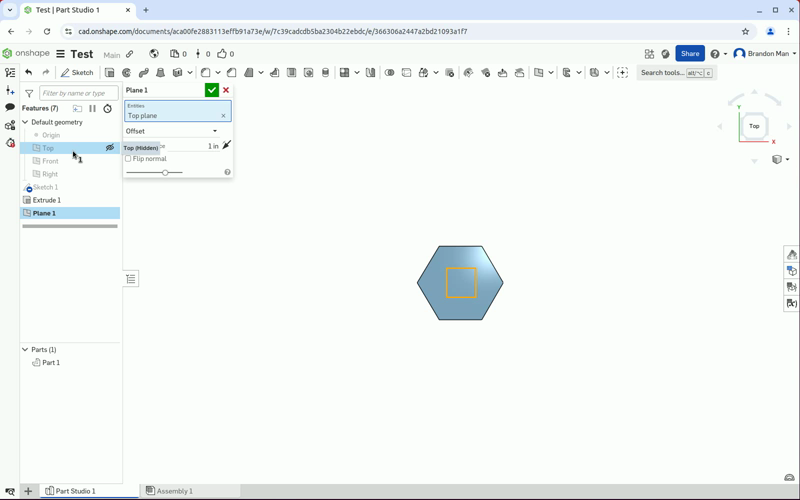
key(tab, 2)
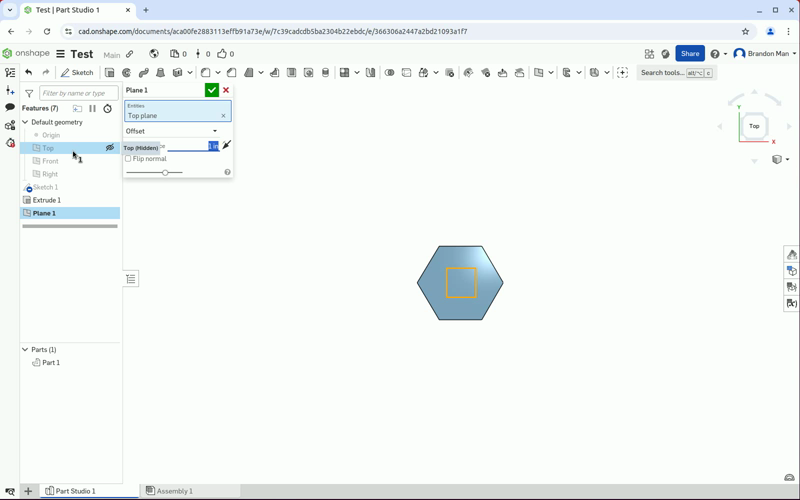
text(7.703)
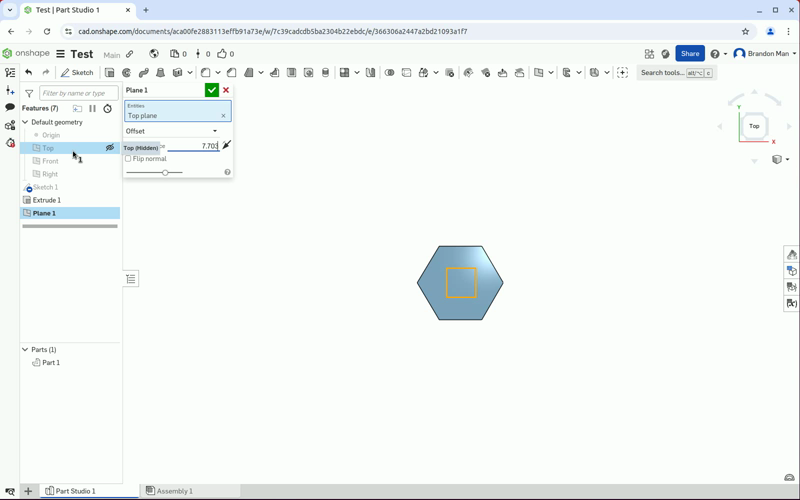
key(enter, 2)
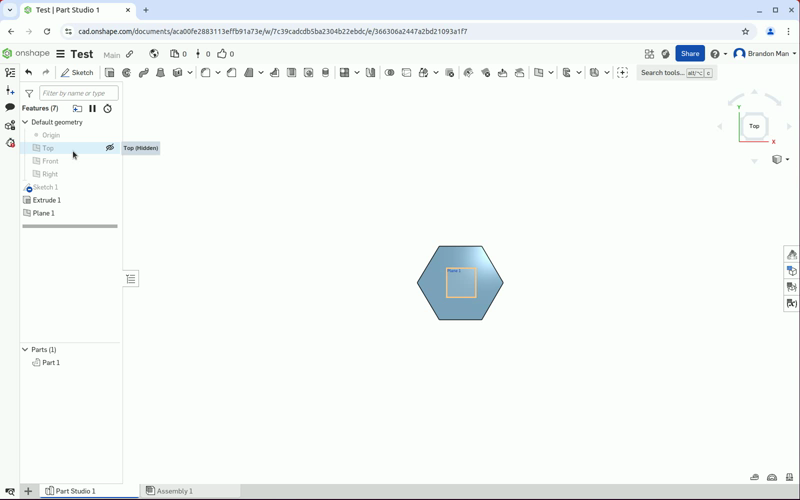
key(shift+s)
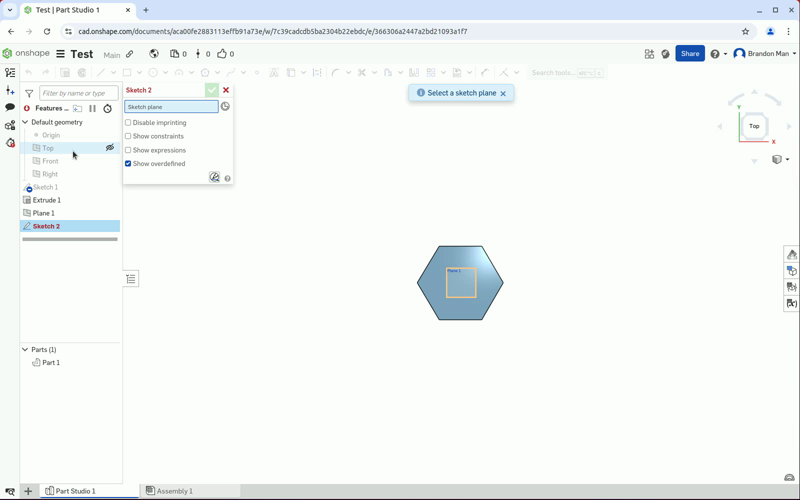
mouse_move(73, 215)
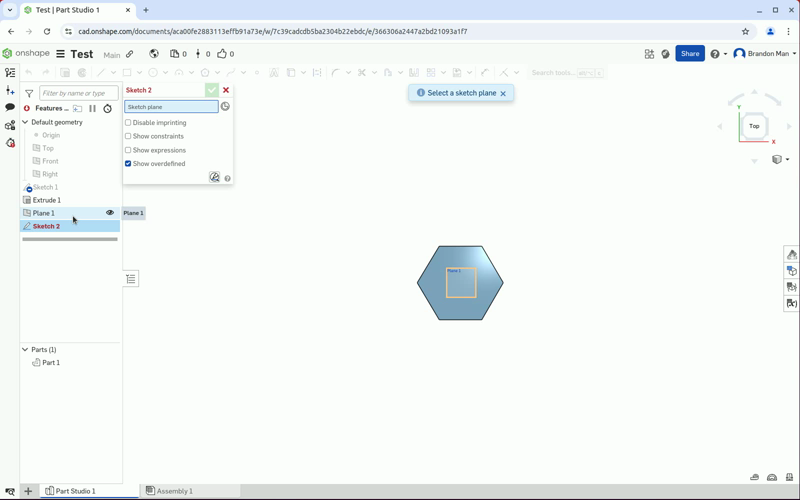
click(73, 215)
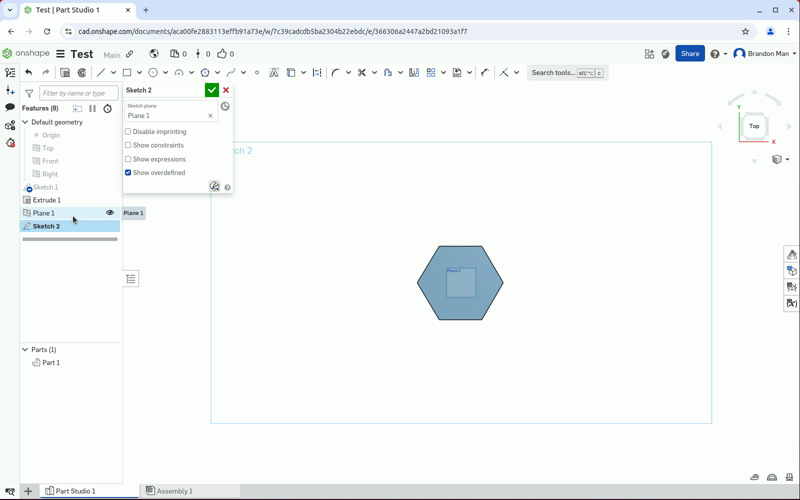
mouse_move(73, 352)
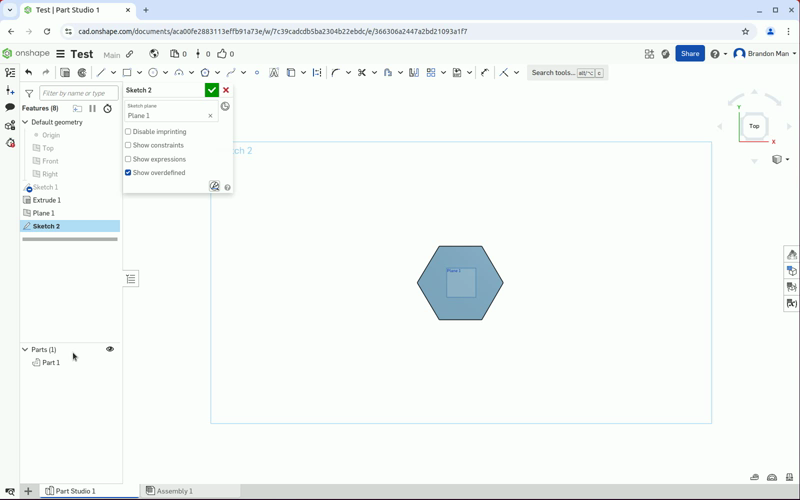
key(y)
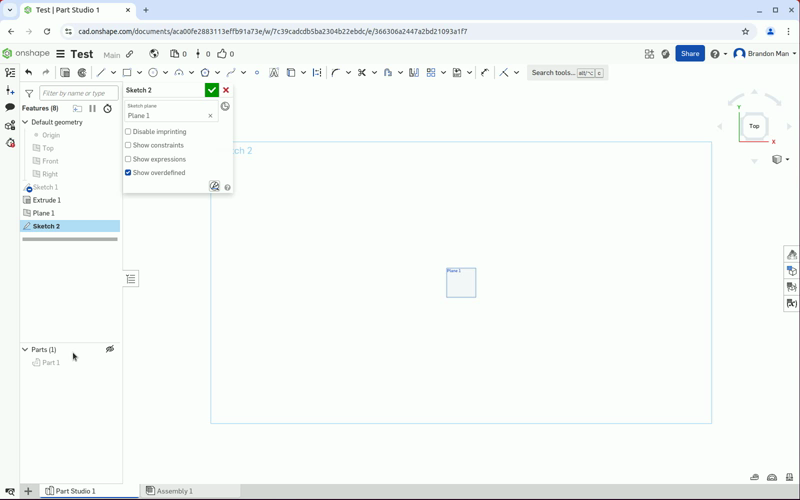
key(l)
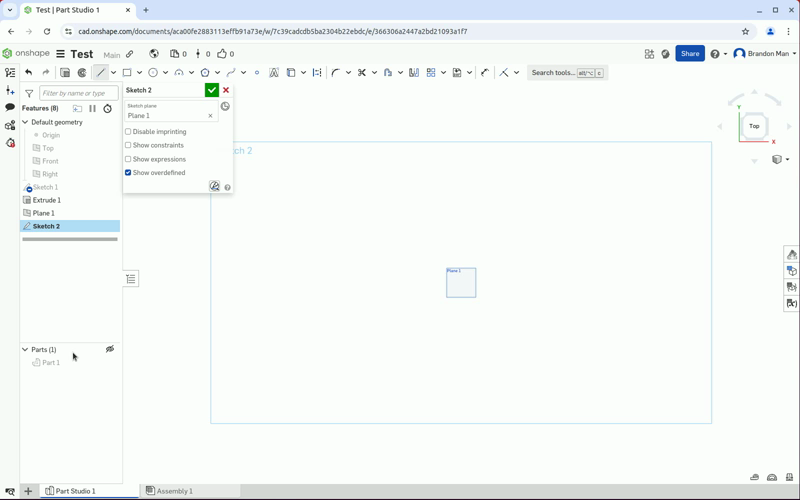
key_down(shift)
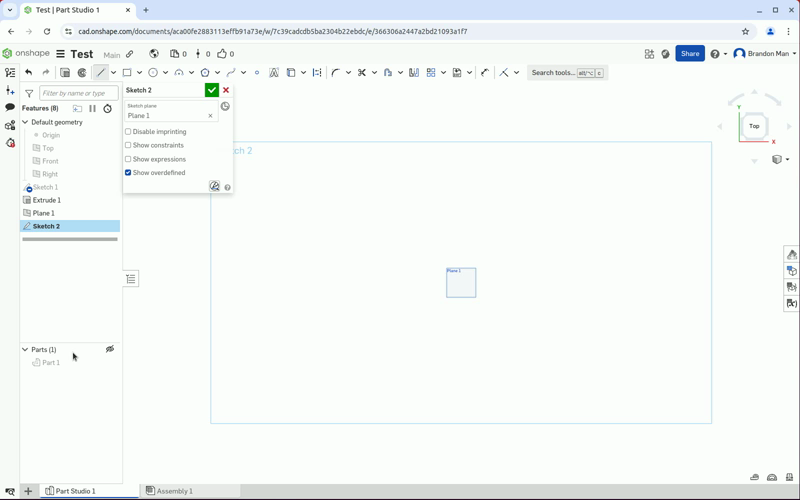
mouse_move(429, 301)
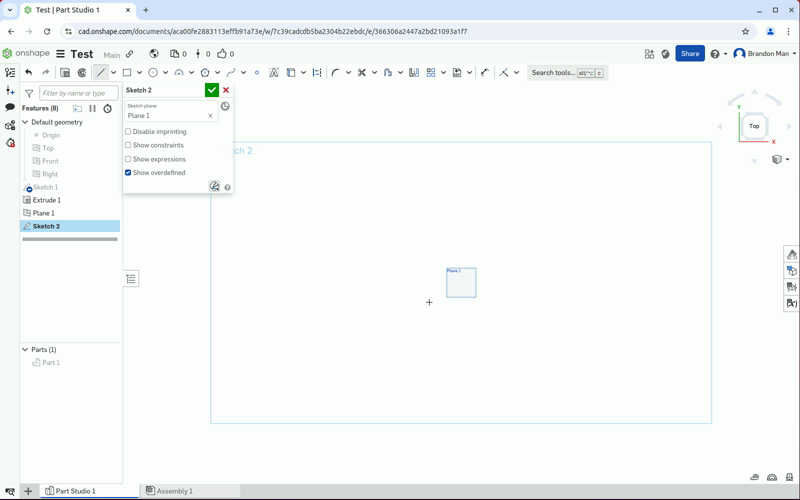
click(429, 301)
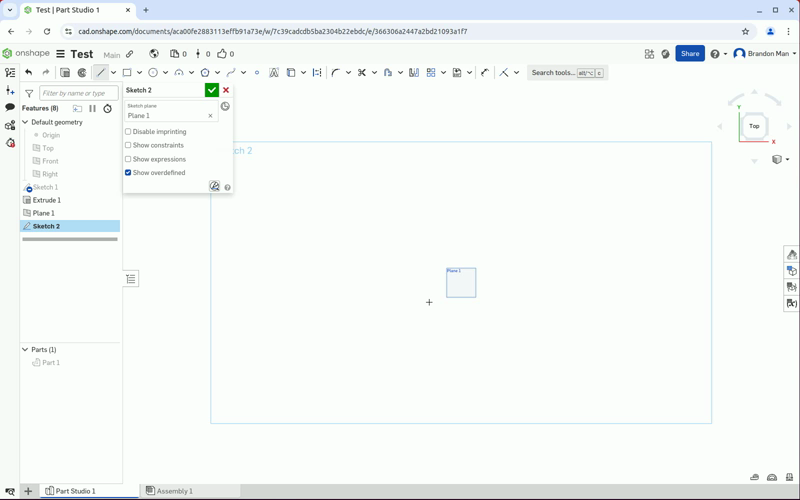
key_up(shift)
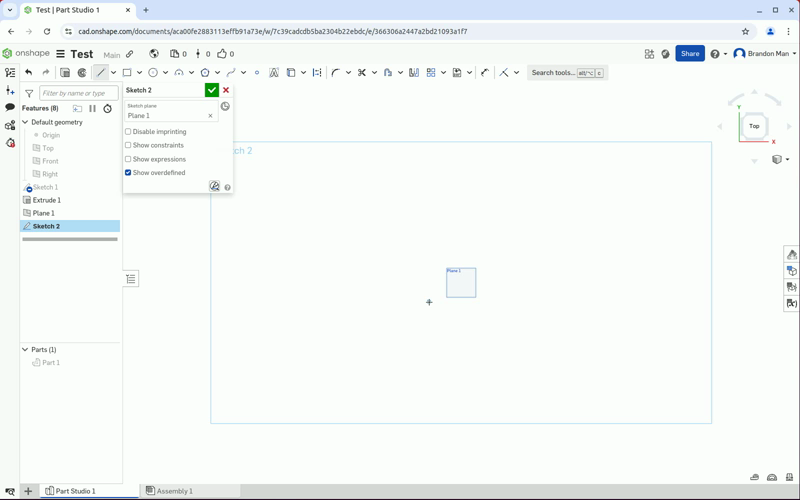
key_down(shift)
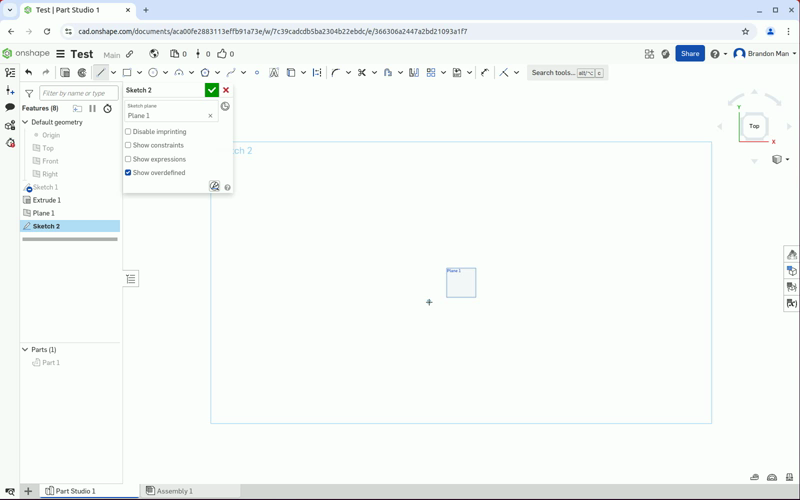
mouse_move(459, 301)
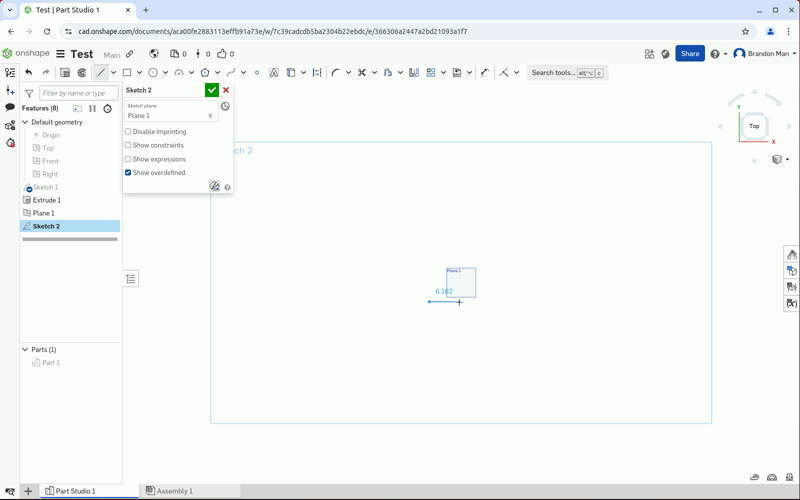
mouse_move(461, 320)
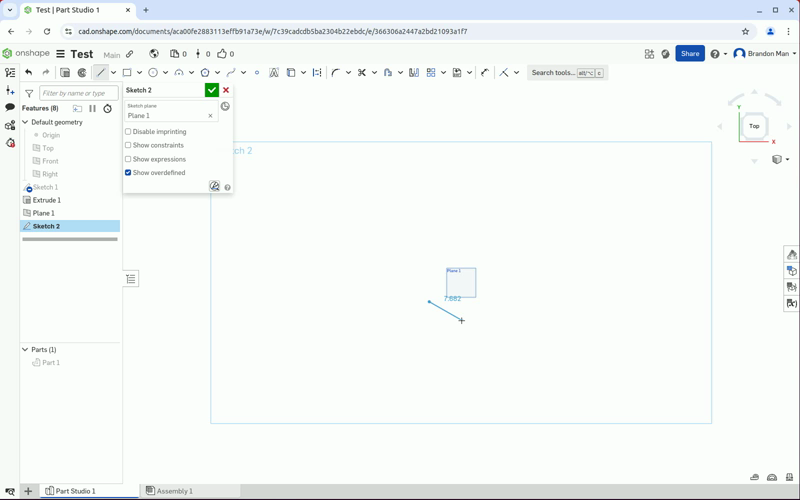
click(461, 320)
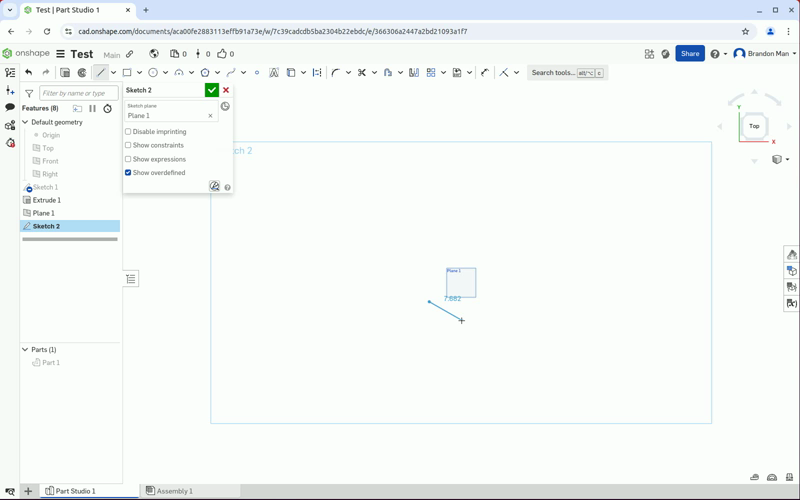
key_up(shift)
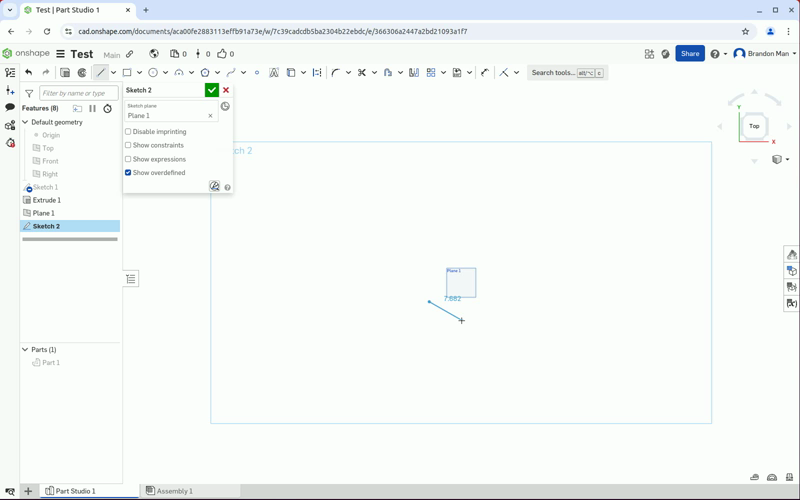
key_down(shift)
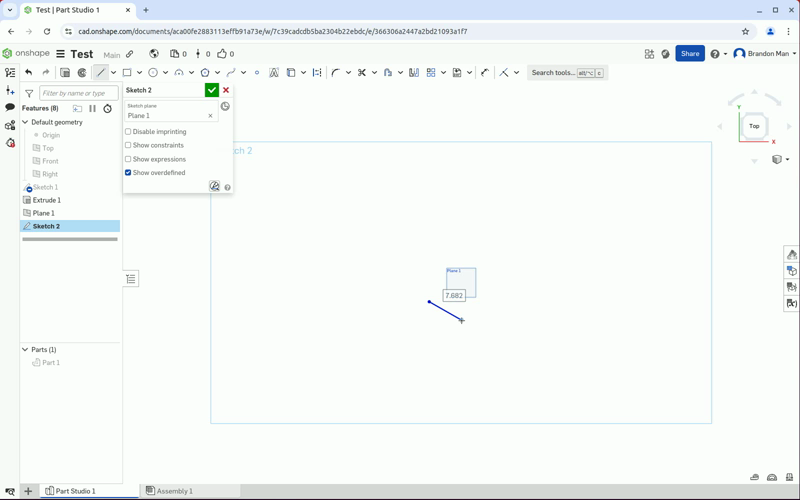
mouse_move(492, 320)
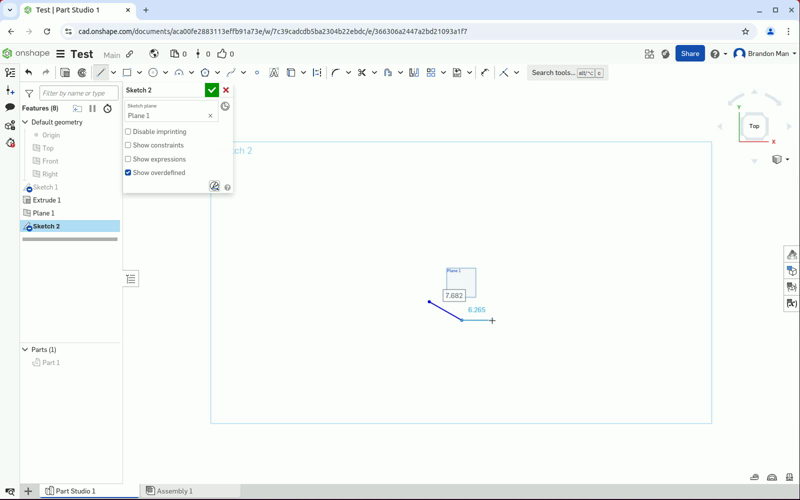
mouse_move(494, 301)
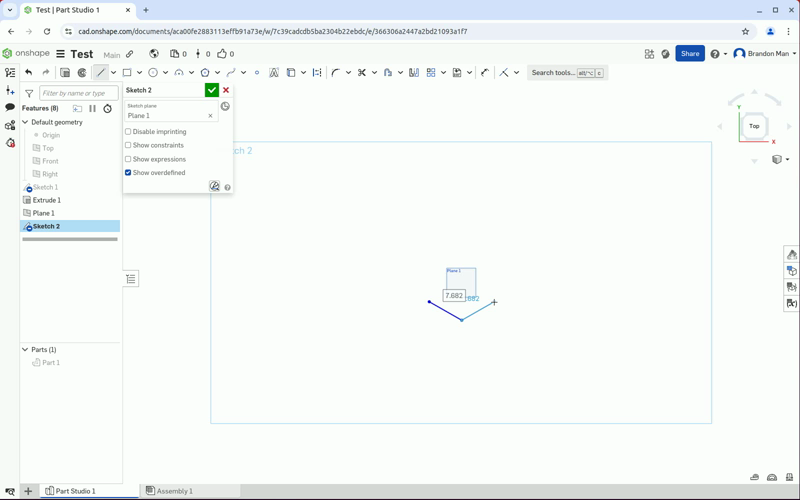
click(494, 301)
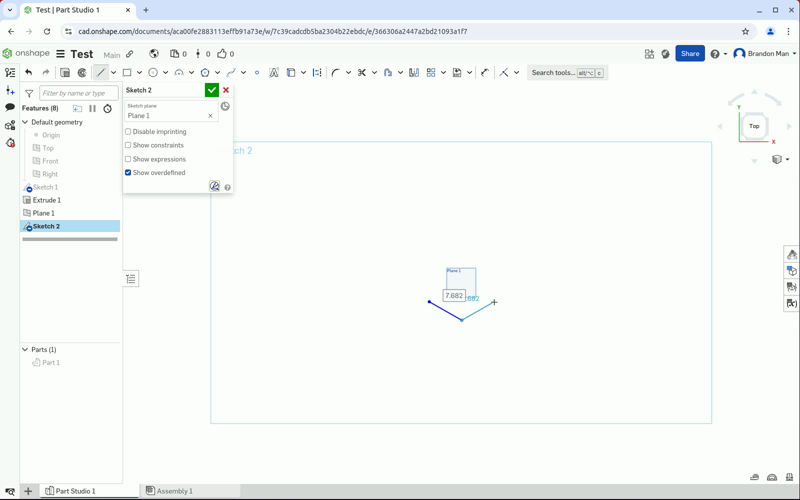
key_up(shift)
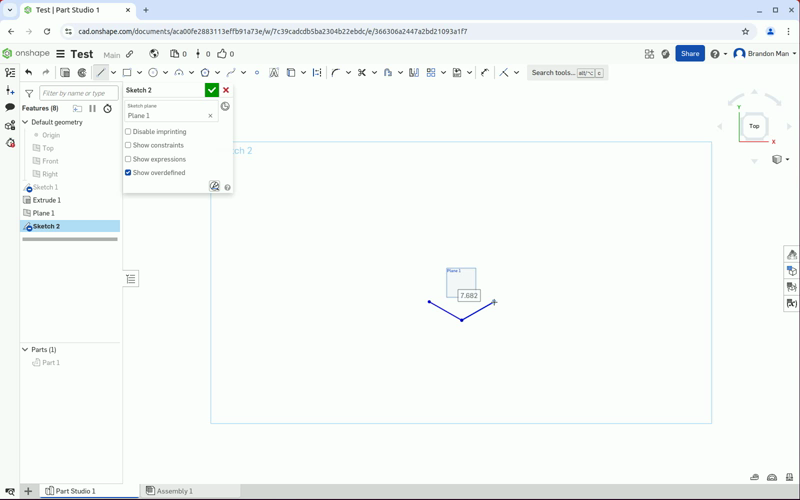
key_down(shift)
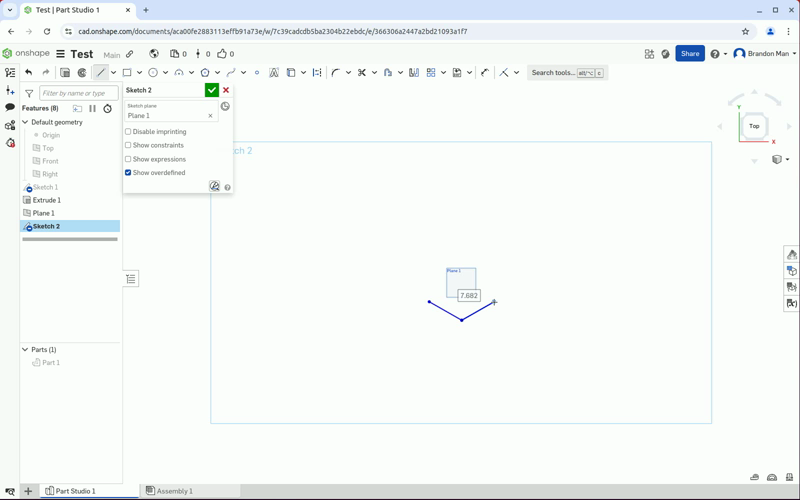
mouse_move(524, 301)
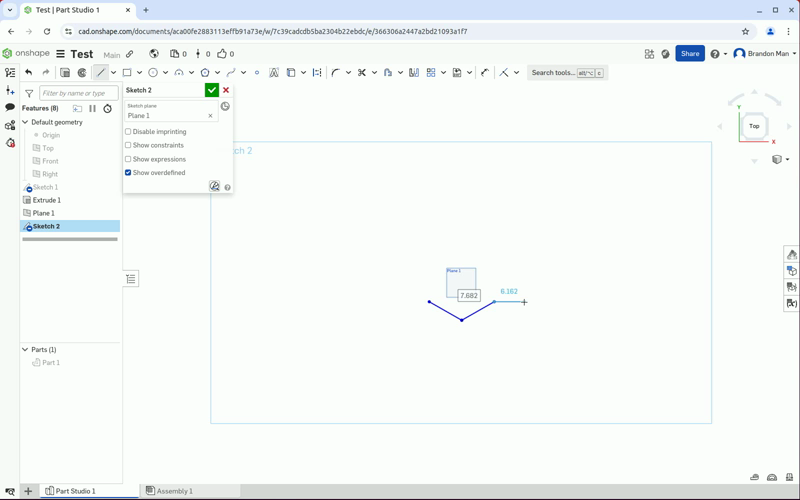
mouse_move(494, 264)
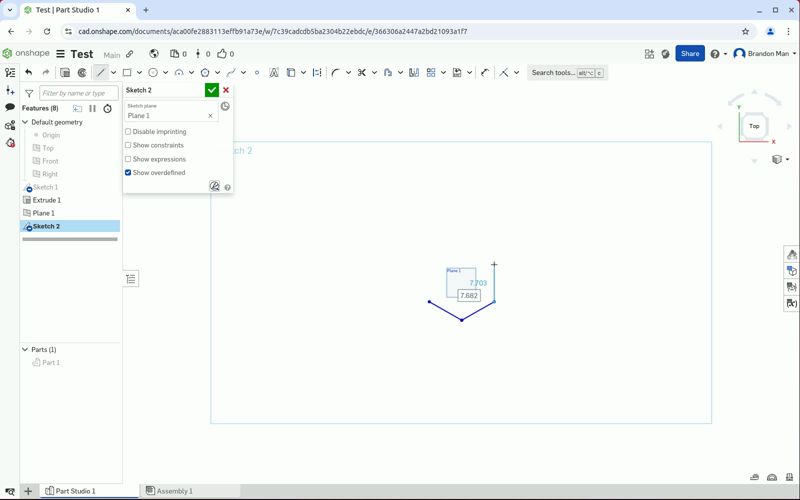
click(494, 264)
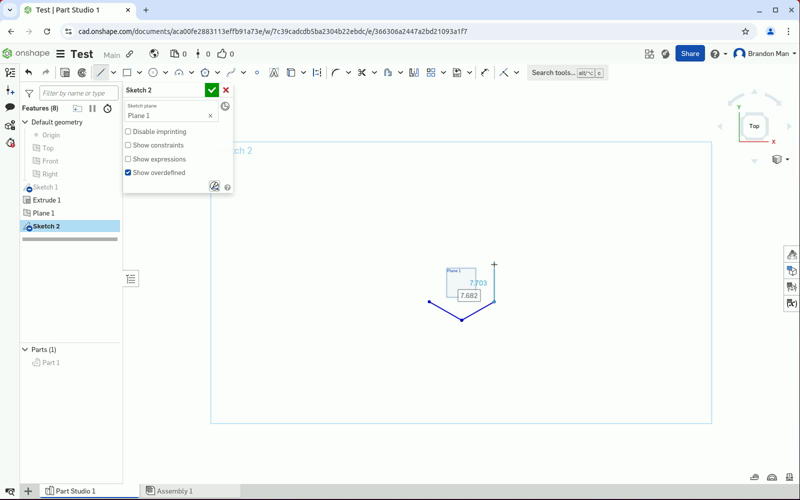
key_up(shift)
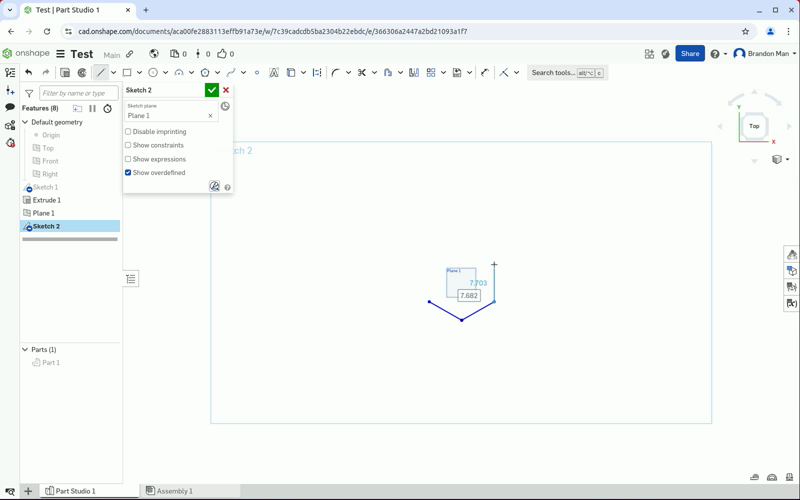
key_down(shift)
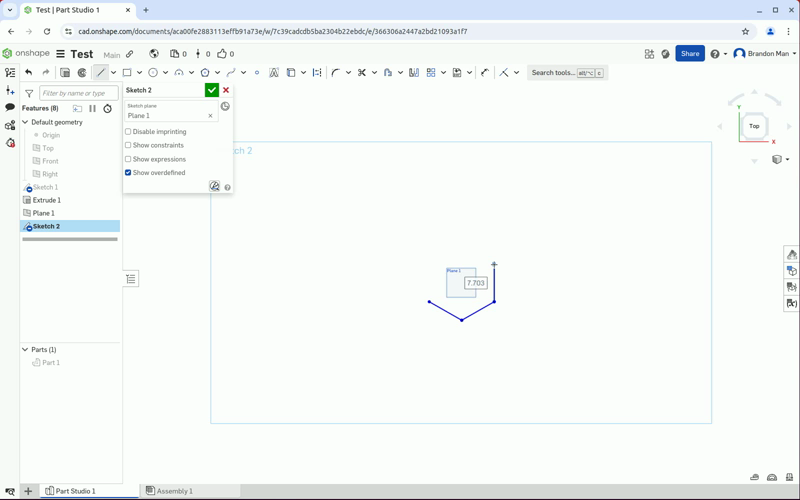
mouse_move(524, 264)
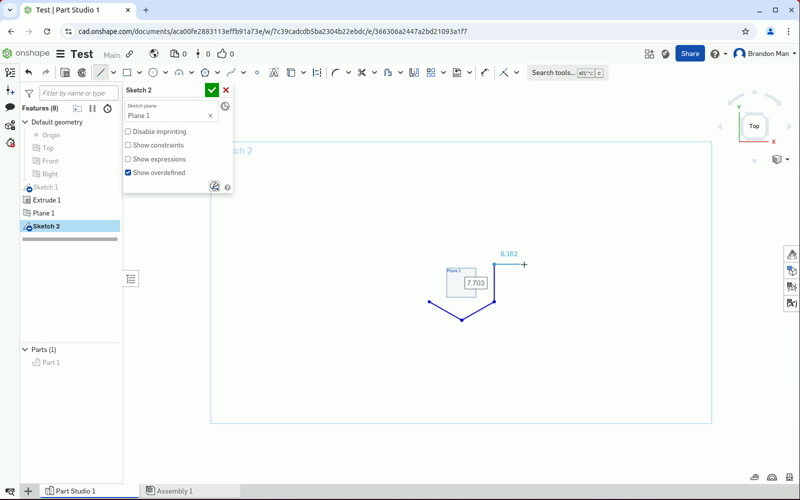
mouse_move(461, 245)
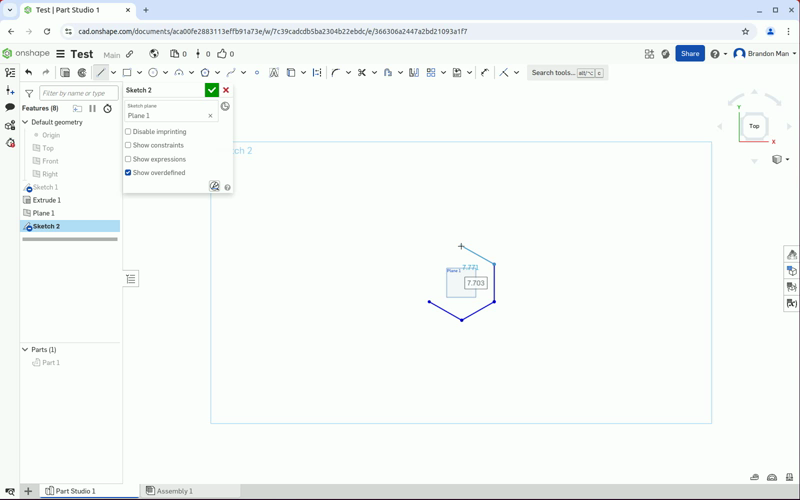
click(461, 245)
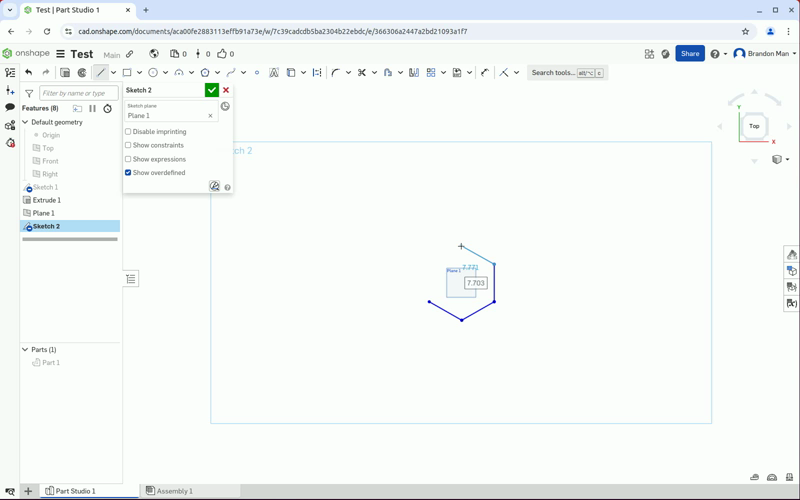
key_up(shift)
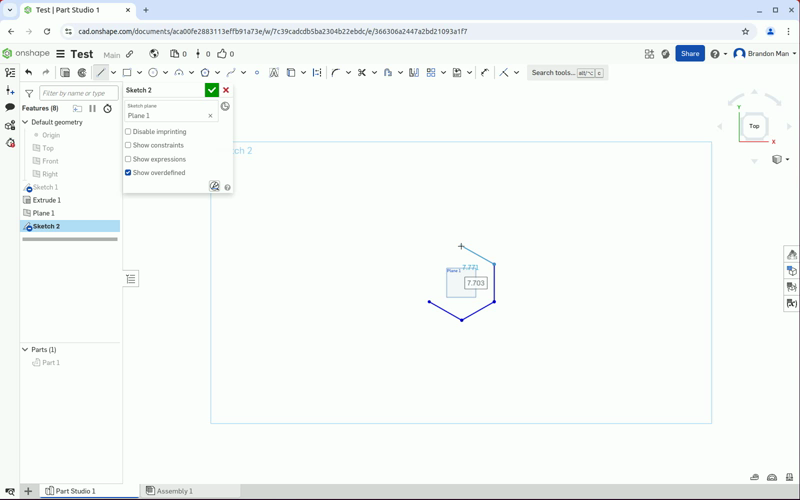
key_down(shift)
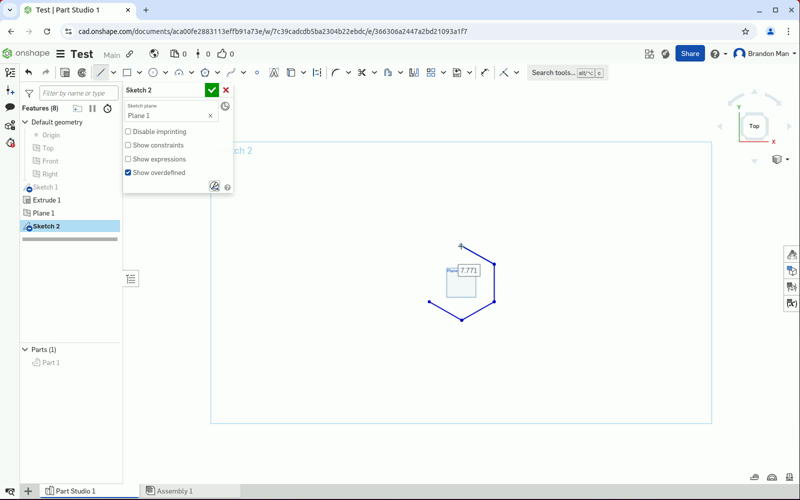
mouse_move(491, 245)
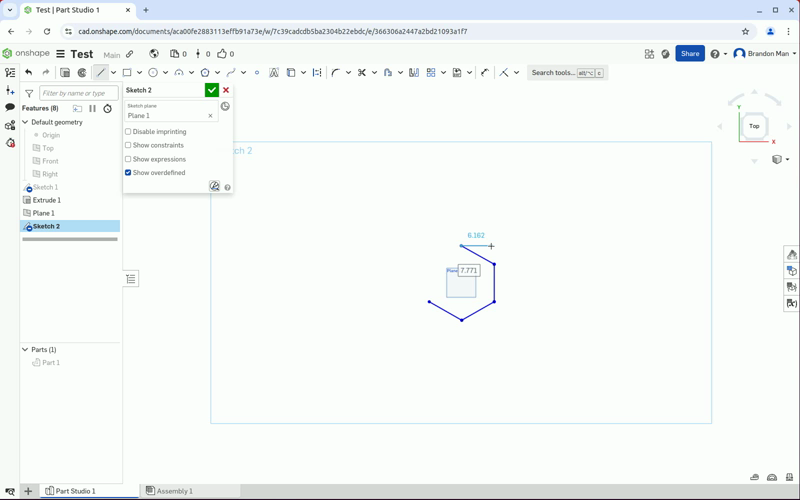
mouse_move(429, 264)
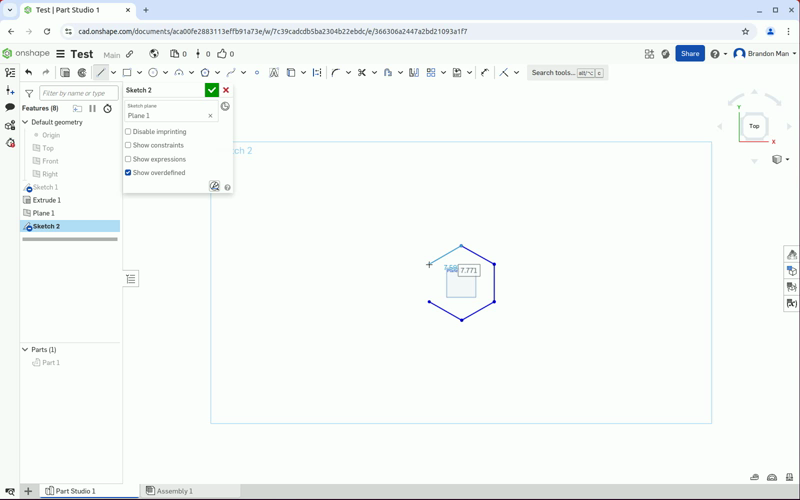
click(429, 264)
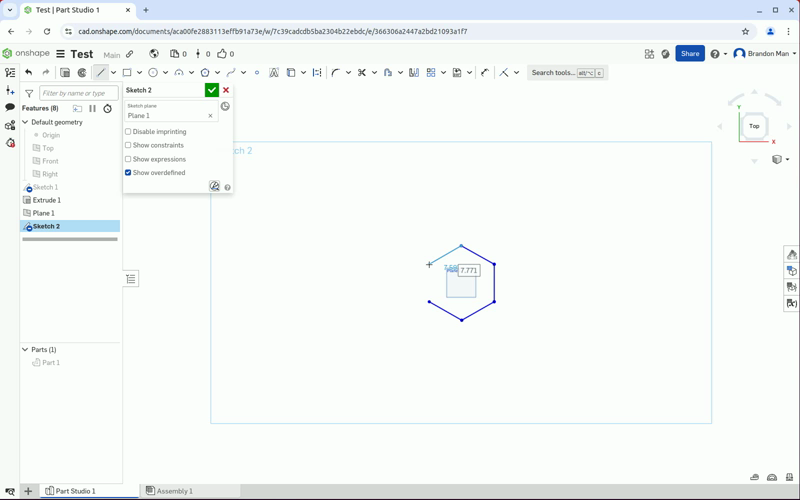
key_up(shift)
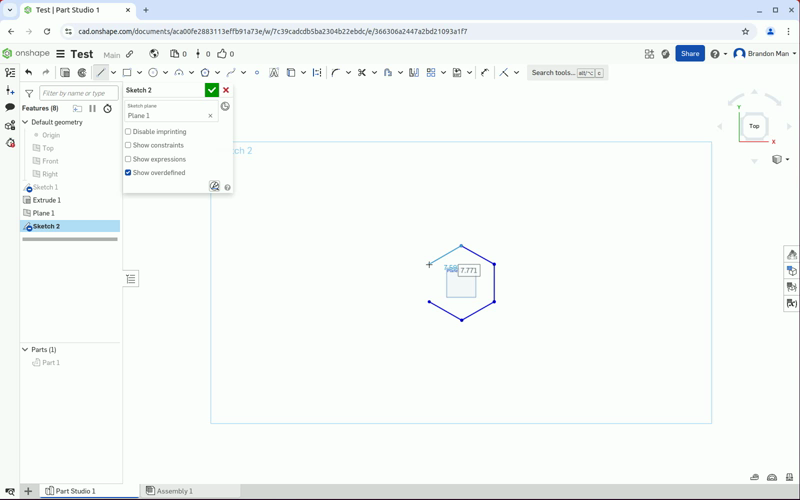
mouse_move(459, 264)
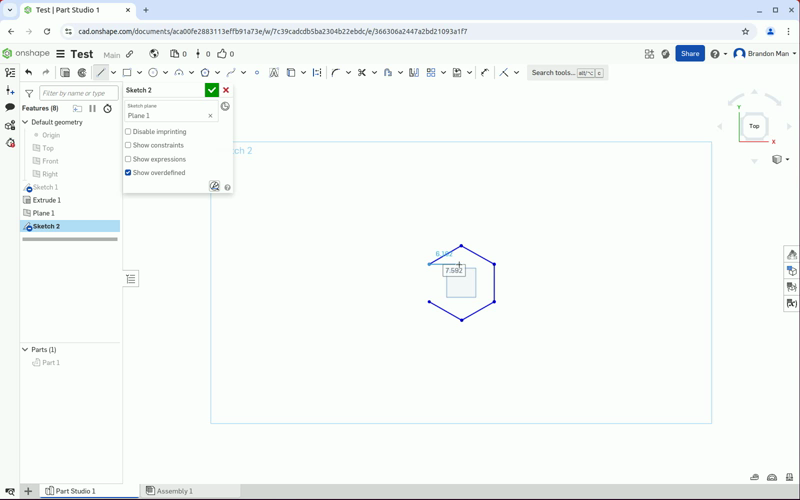
key_down(shift)
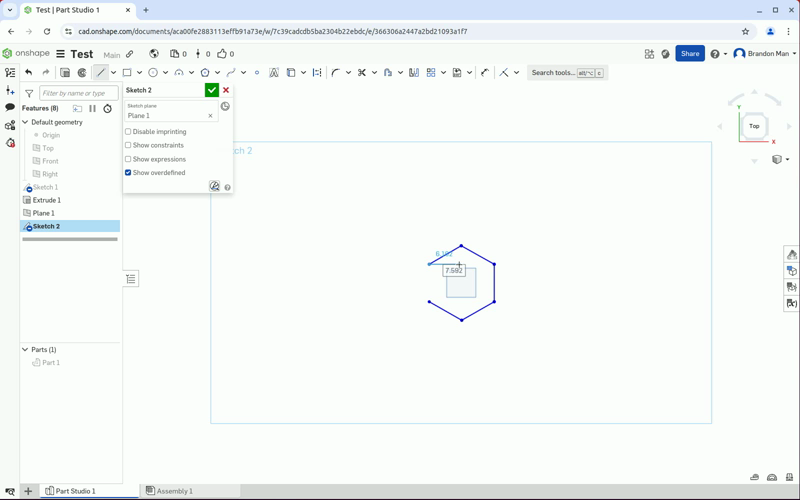
mouse_move(429, 301)
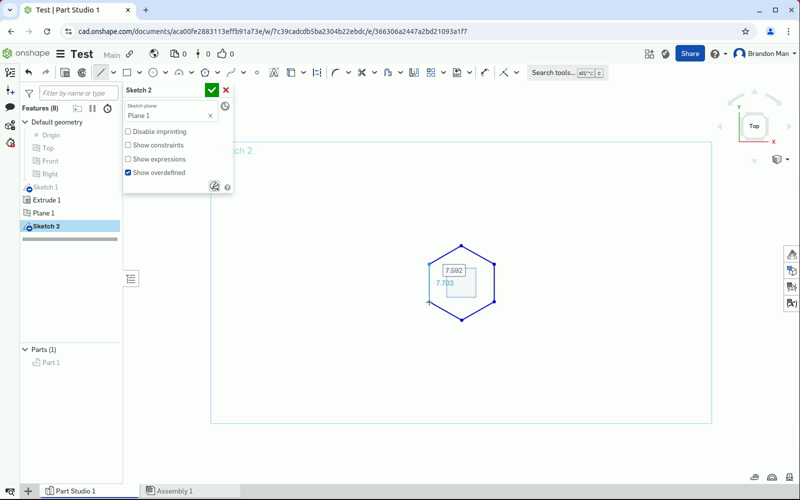
key_up(shift)
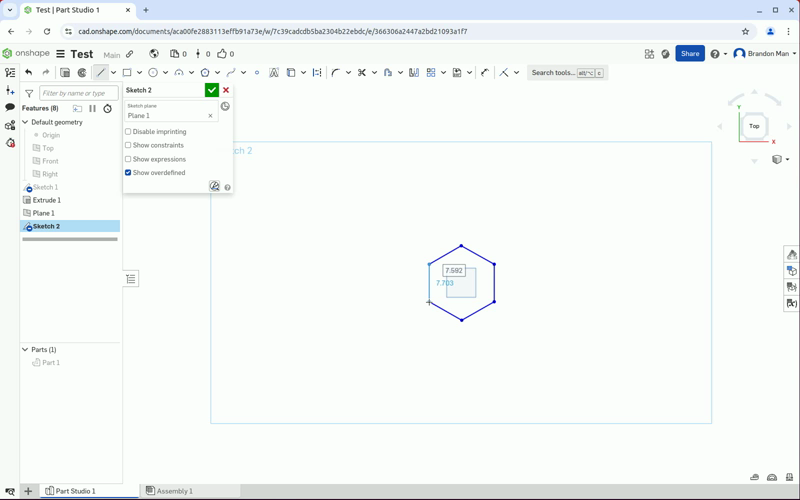
click(429, 301)
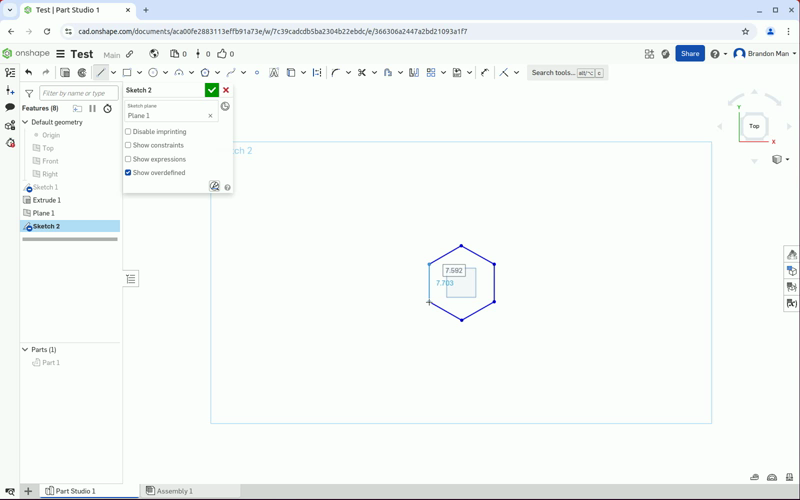
key(esc)
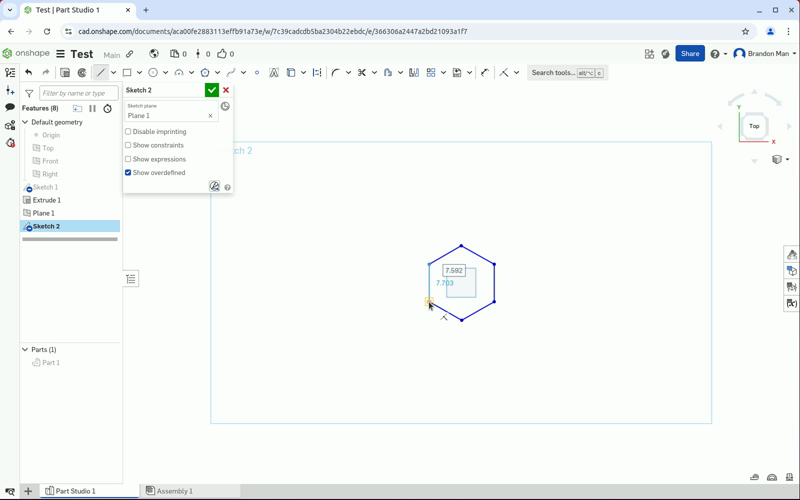
mouse_move(475, 288)
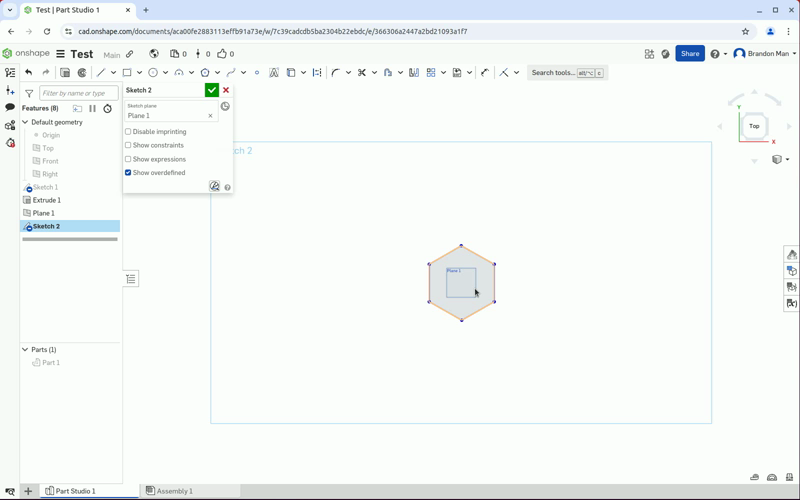
click(475, 288)
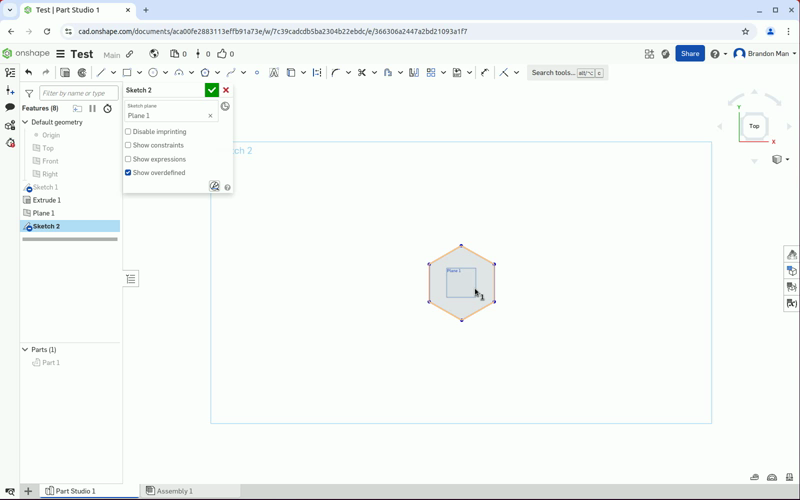
mouse_move(73, 352)
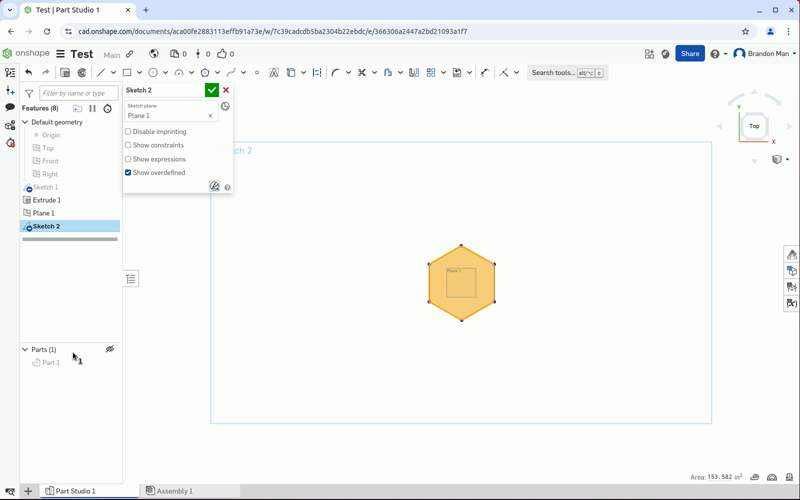
key(shift+y)
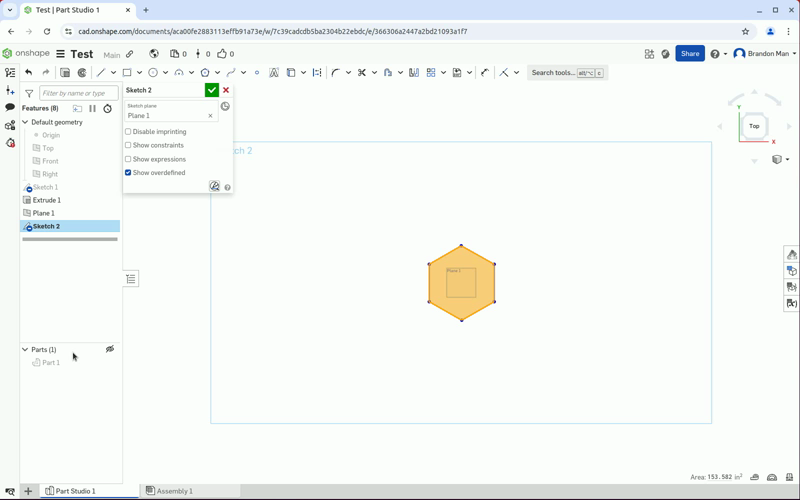
key(shift+e)
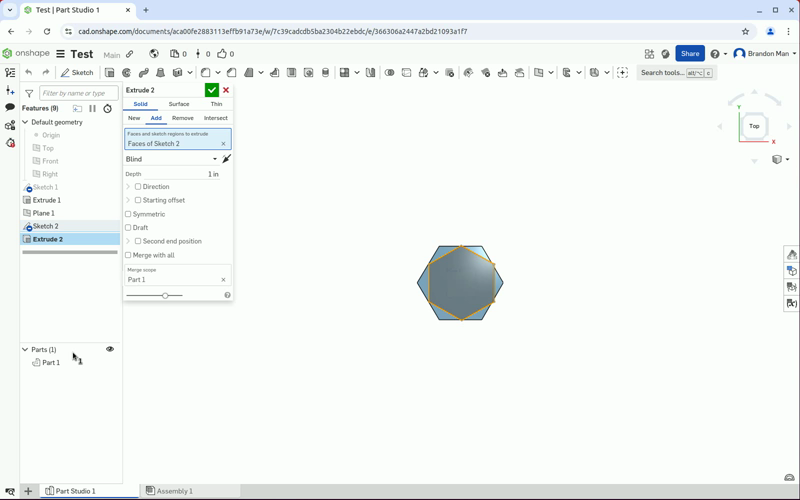
mouse_move(143, 106)
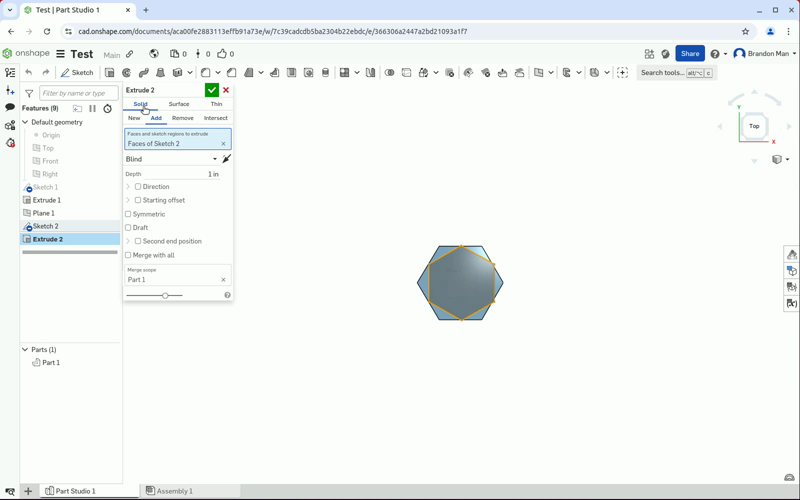
click(143, 106)
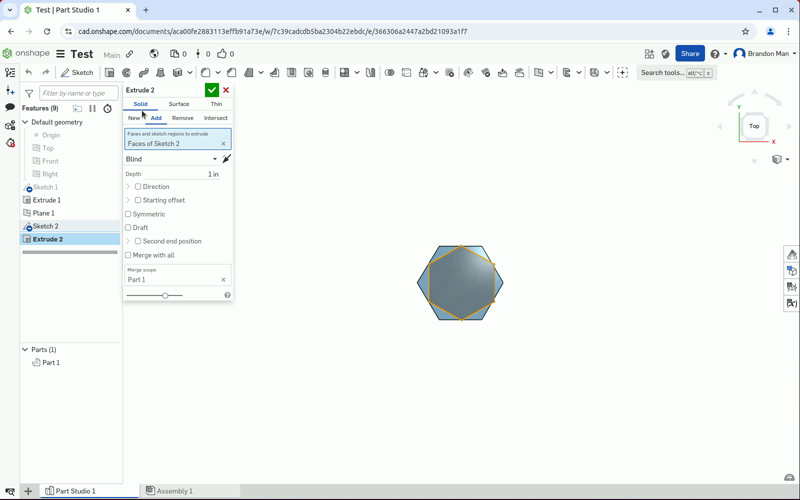
mouse_move(137, 120)
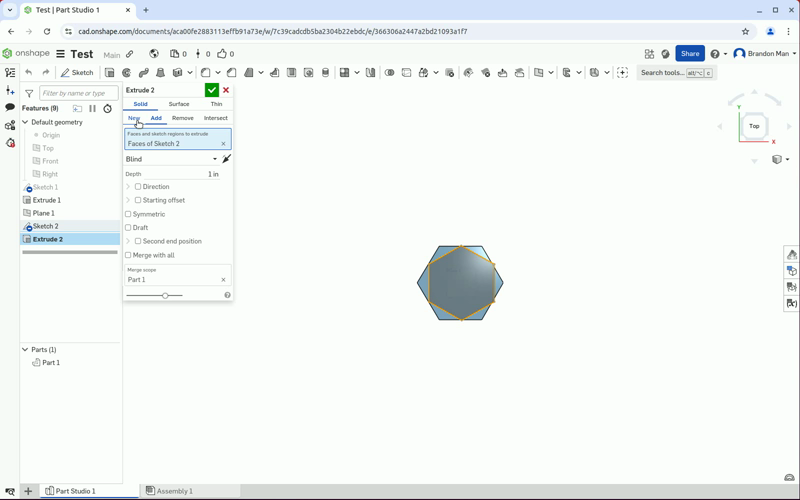
click(137, 120)
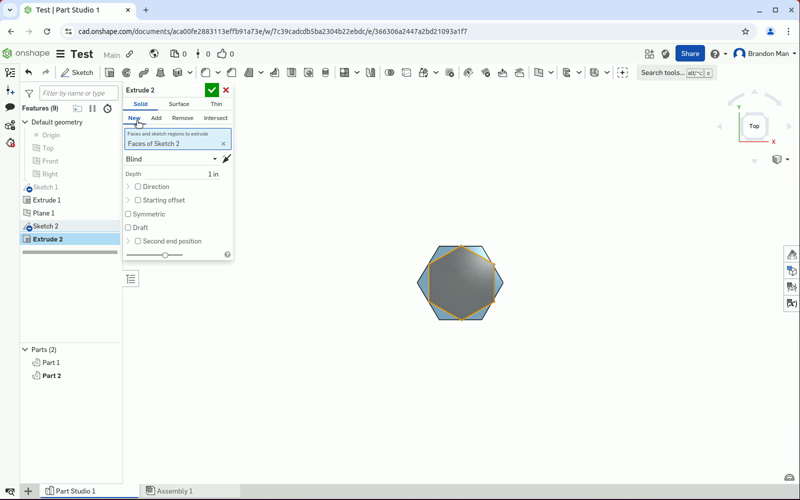
key(tab, 4)
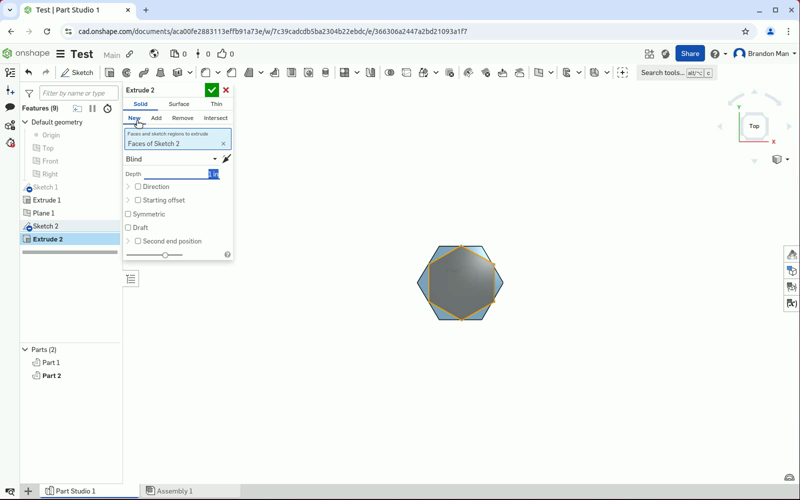
text(7.703)
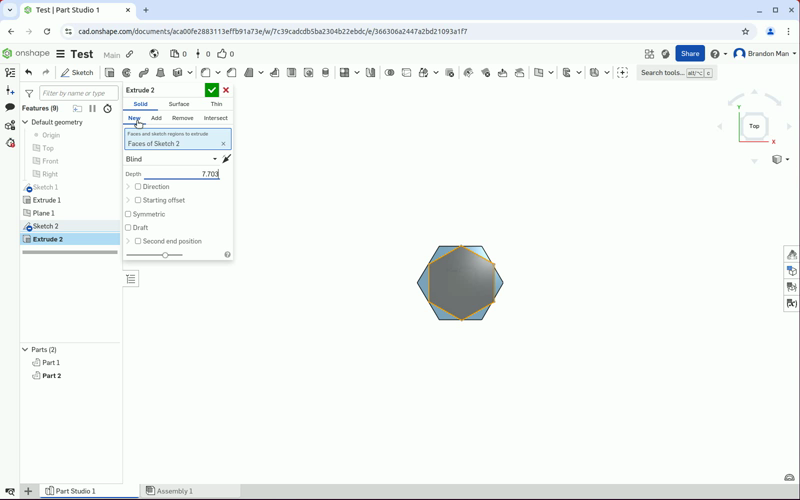
key(enter)
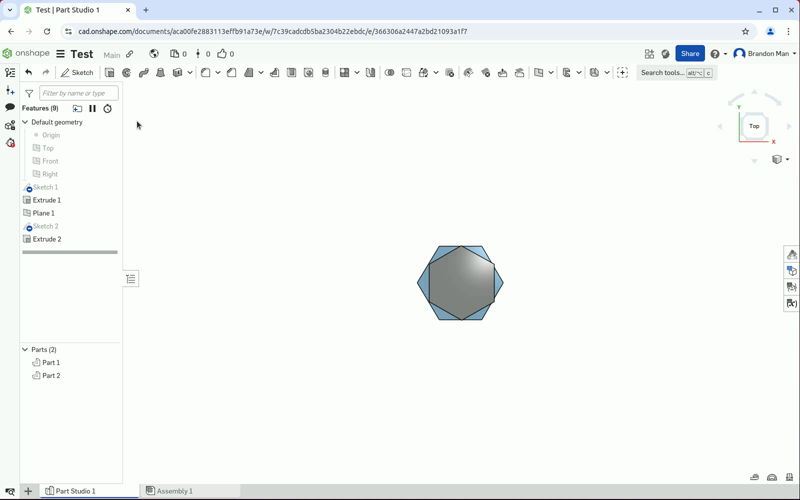
key(shift+h)
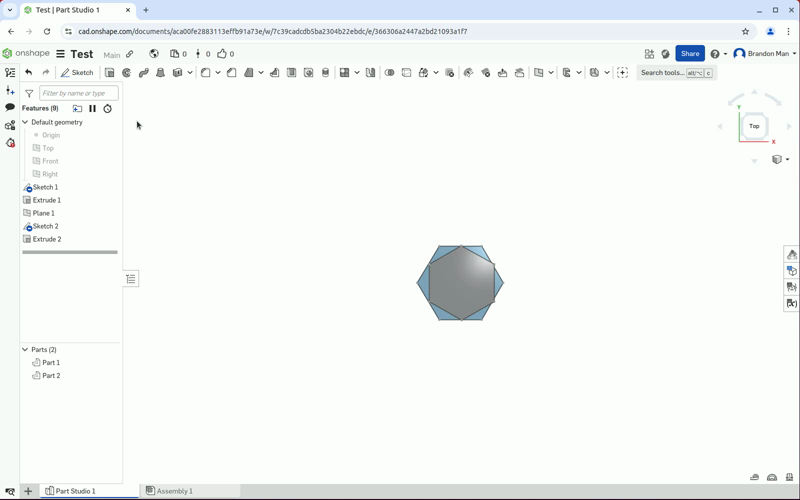
key(shift+h)
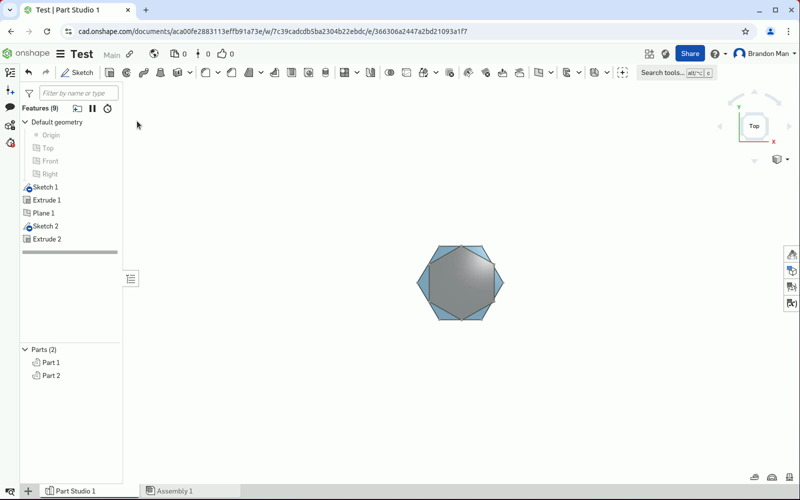
key(shift+7)
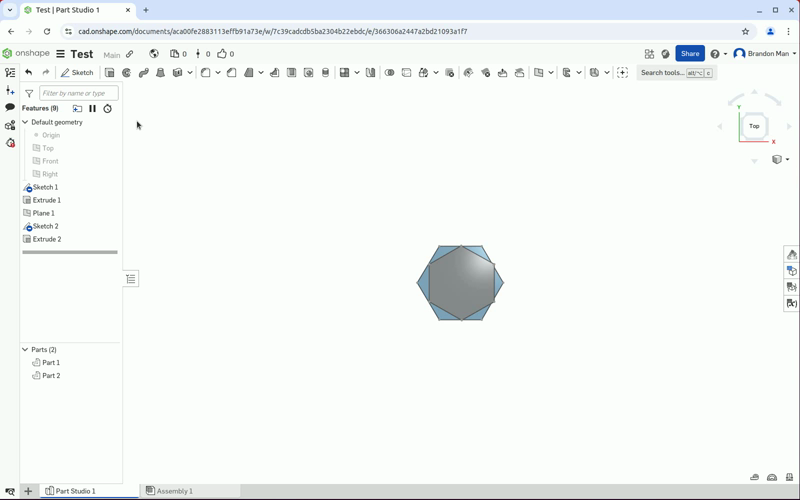
key(up, 3)
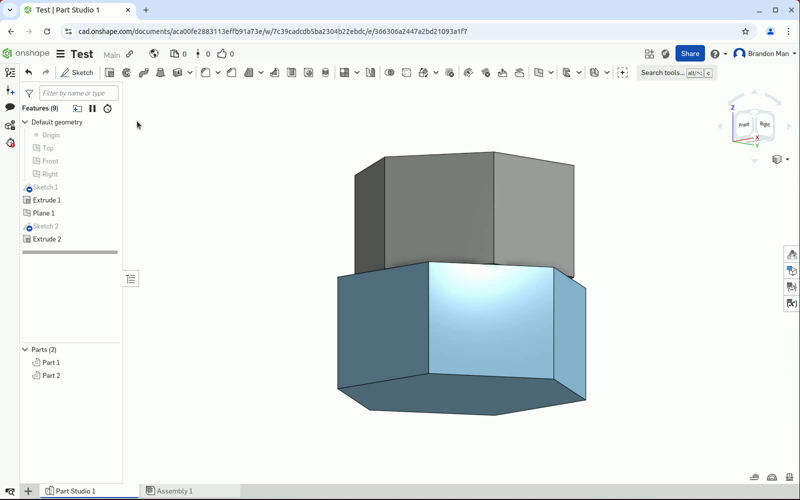
key(left, 3)
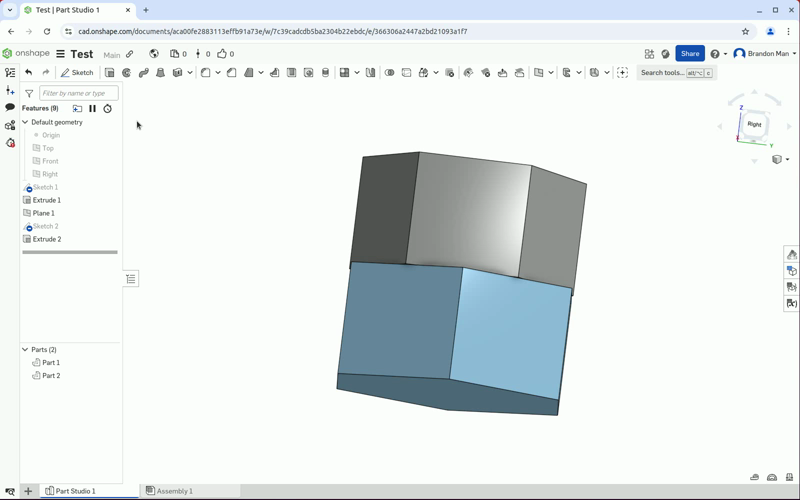
key(right, 3)
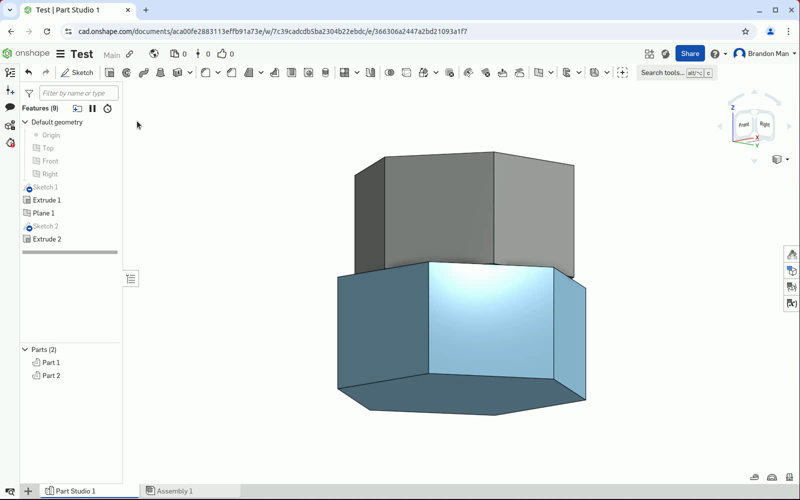
key(down, 3)
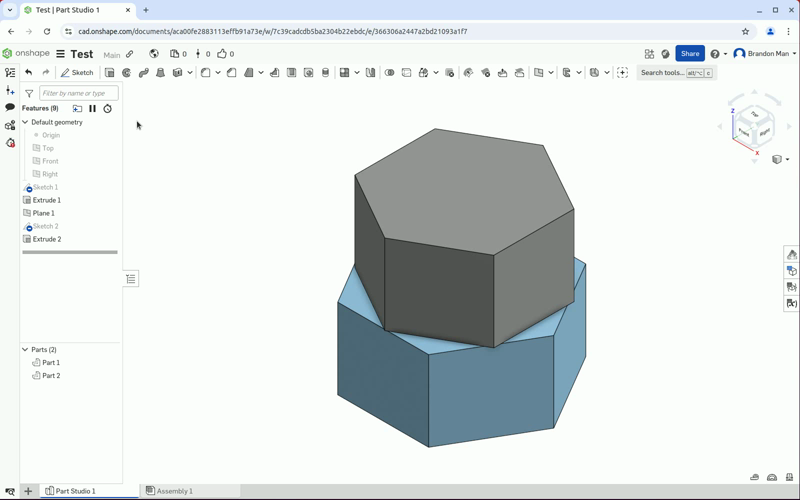
mouse_move(73, 189)
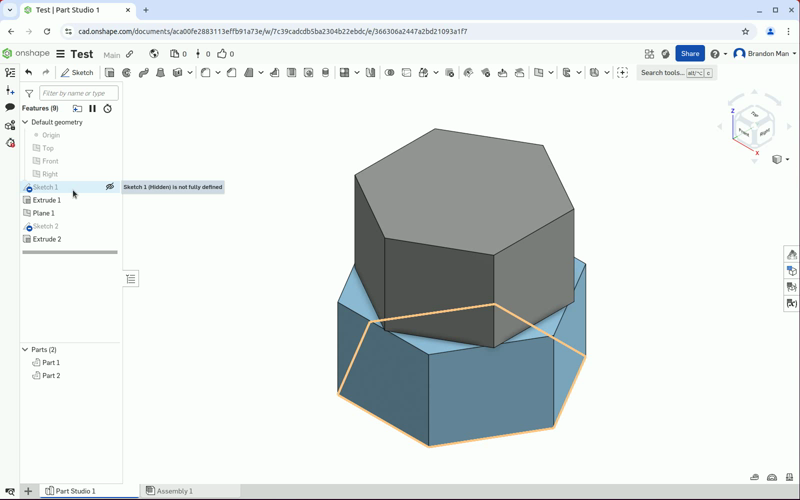
click(73, 189)